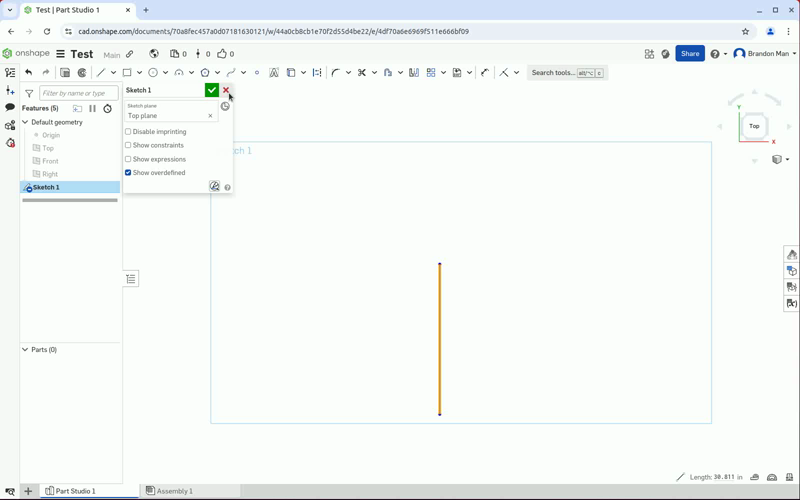
key(shift+h)
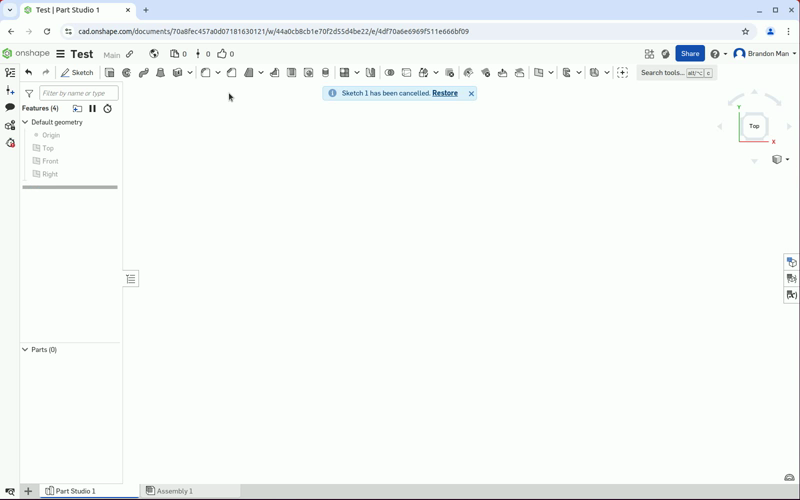
mouse_move(73, 352)
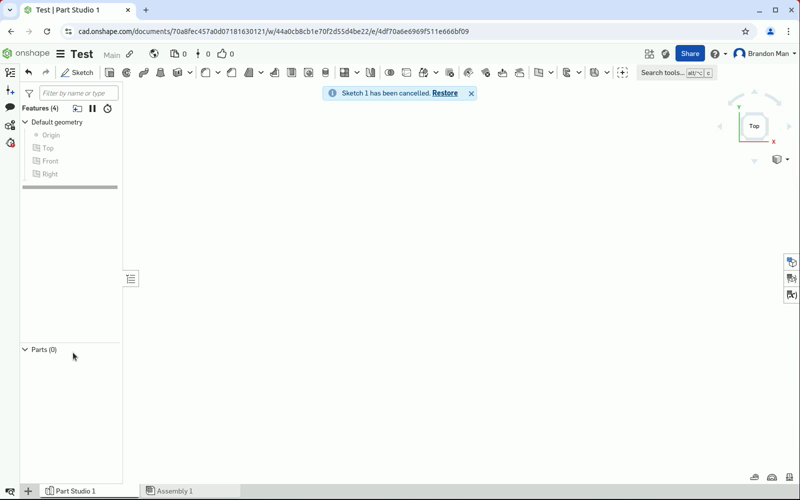
key(y)
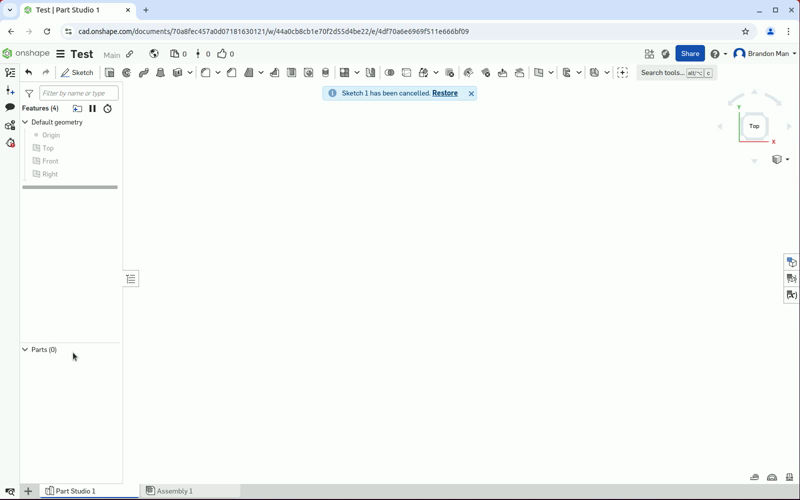
key(shift+p)
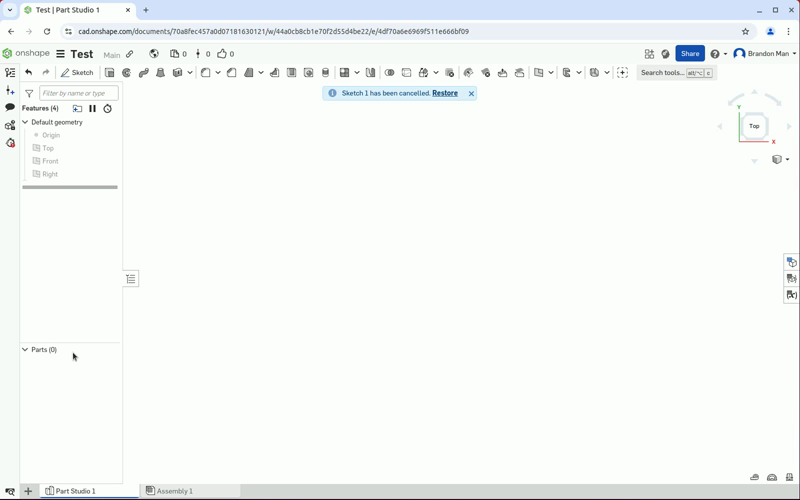
key(space)
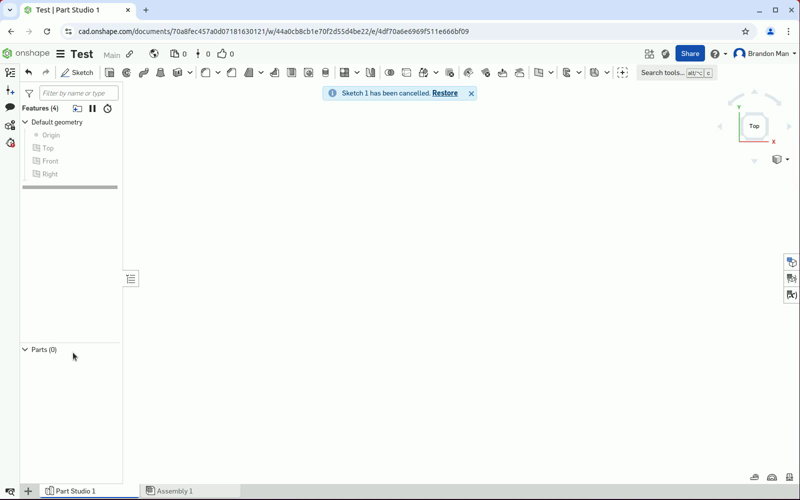
key_down(shift)
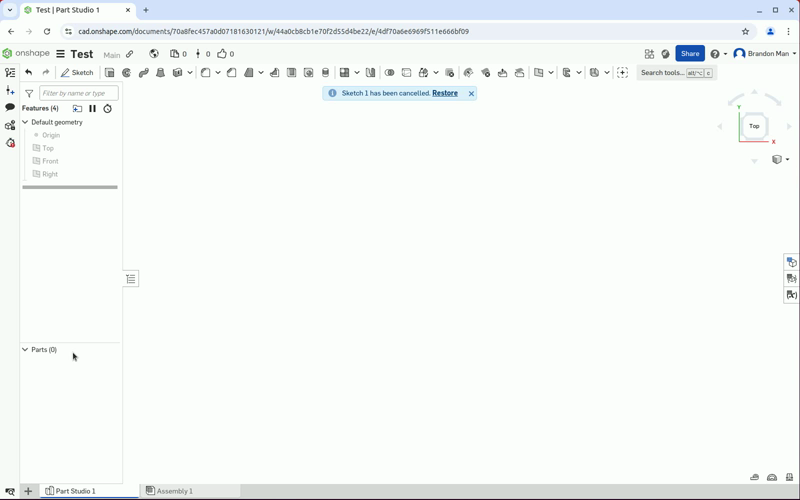
key(up)
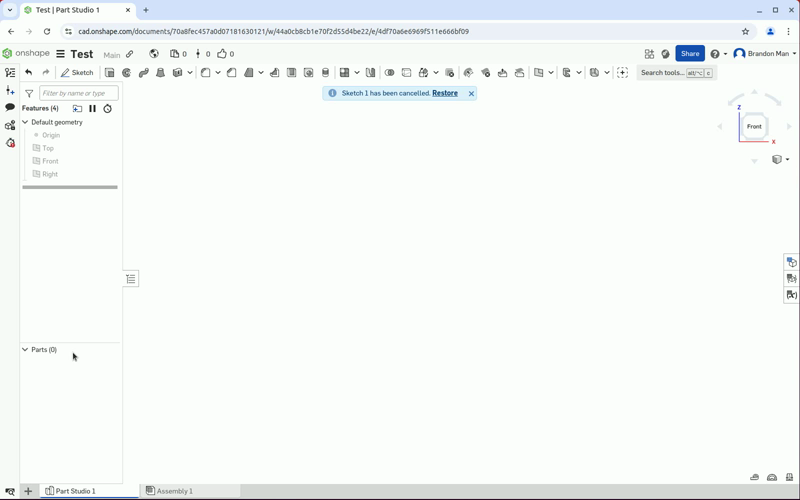
key_up(shift)
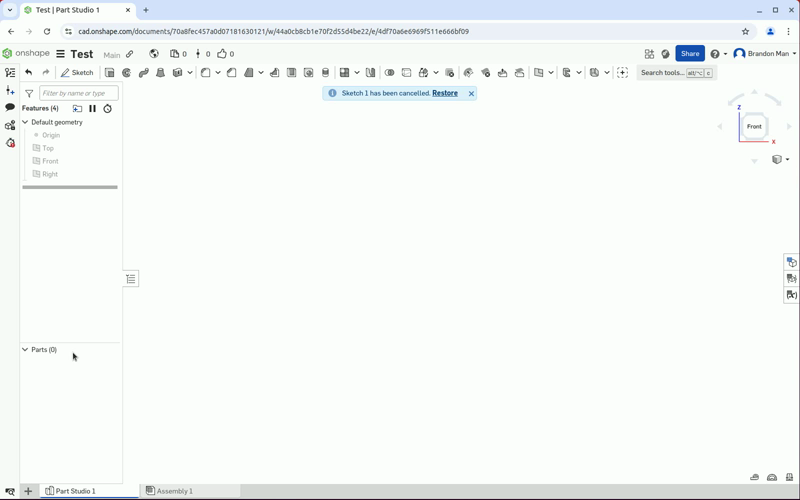
mouse_move(73, 352)
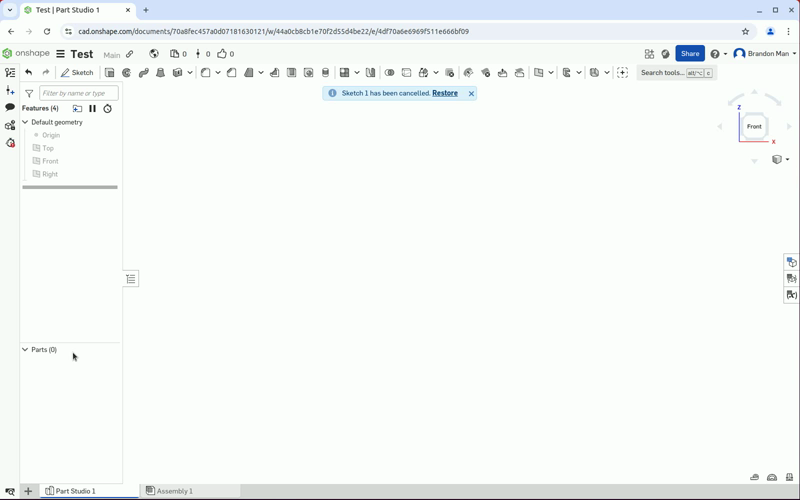
key(shift+y)
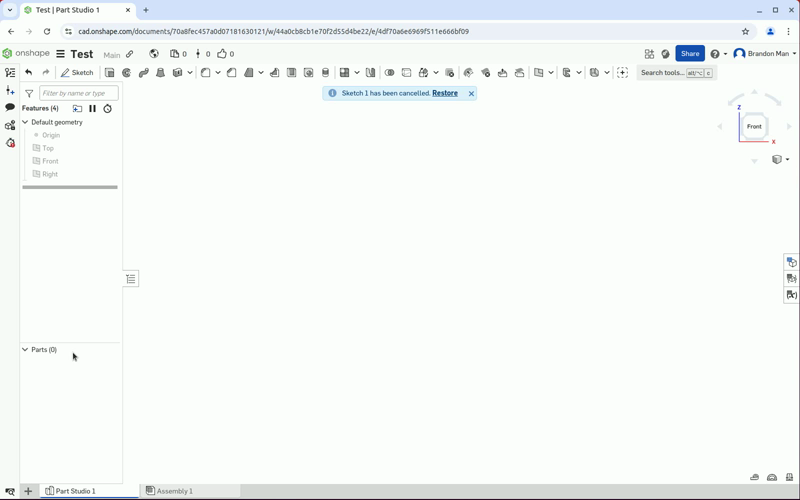
key(shift+s)
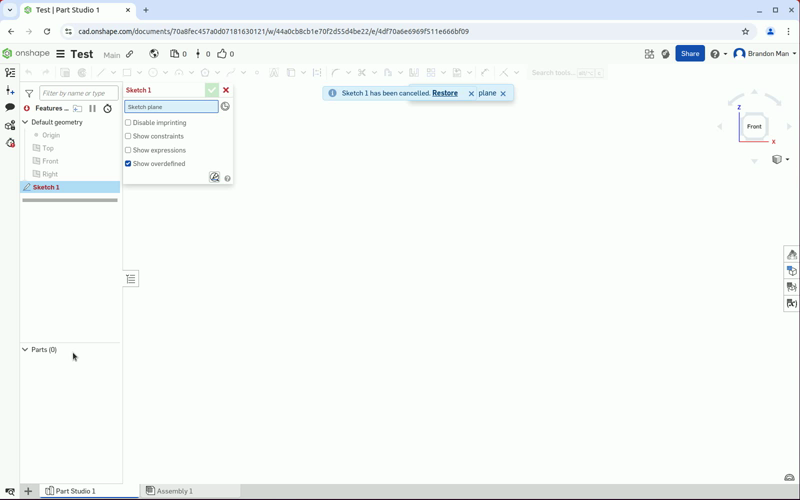
mouse_move(73, 163)
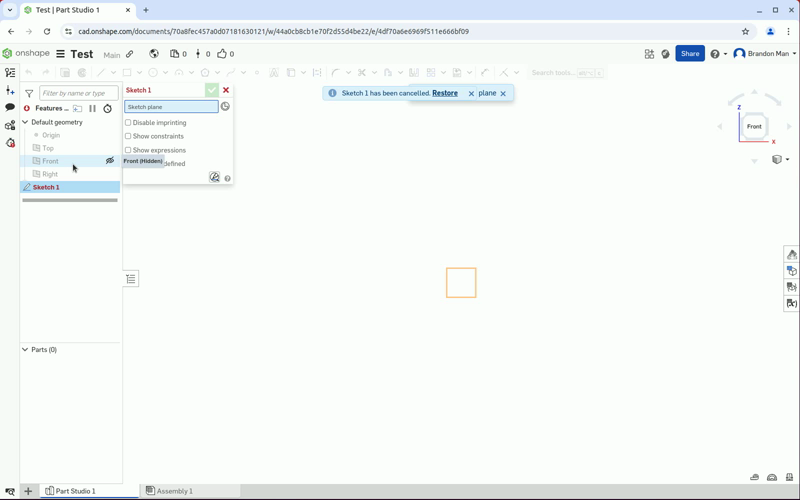
click(73, 163)
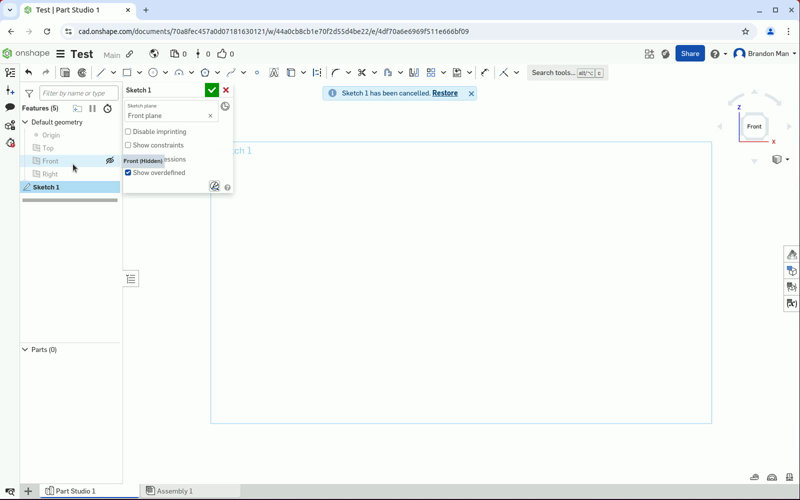
mouse_move(73, 352)
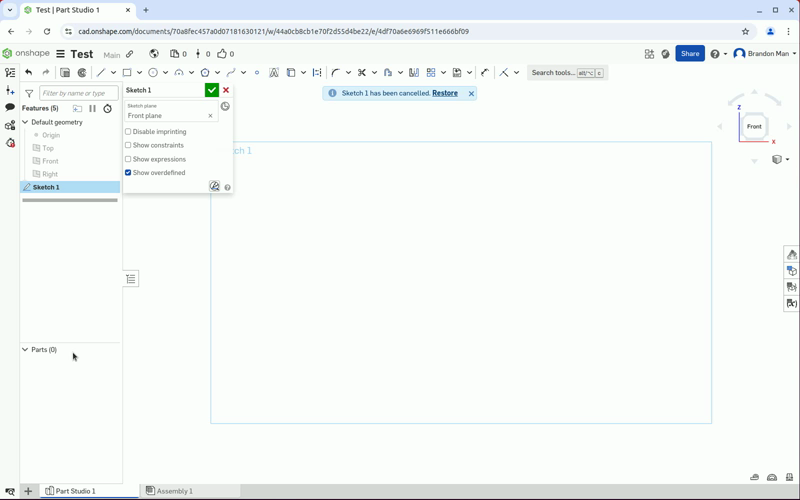
key(y)
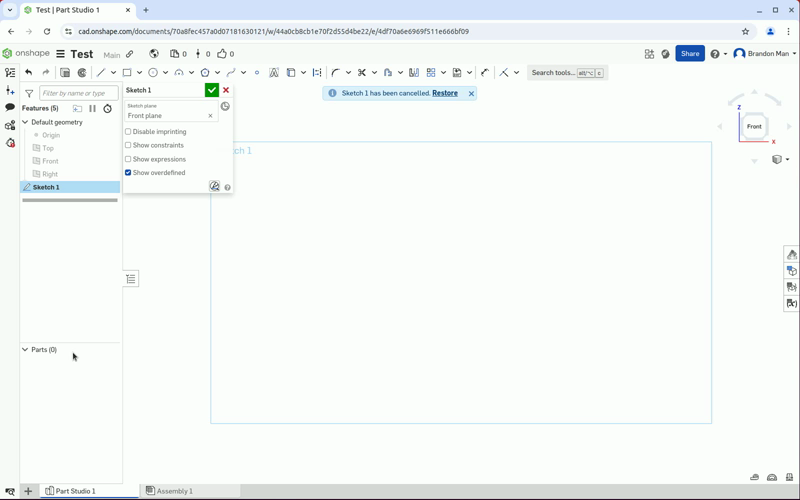
key(l)
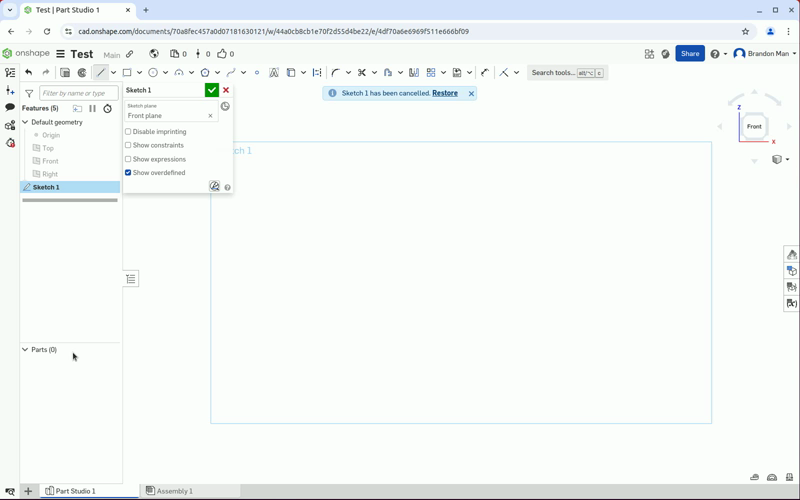
key_down(shift)
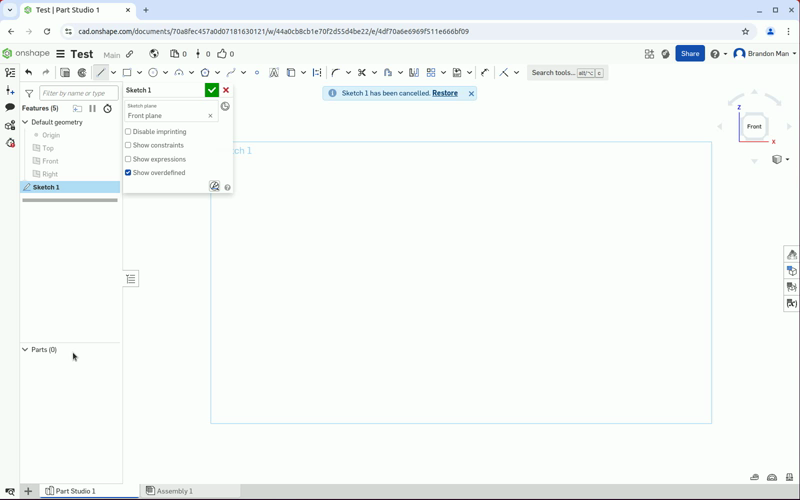
mouse_move(416, 334)
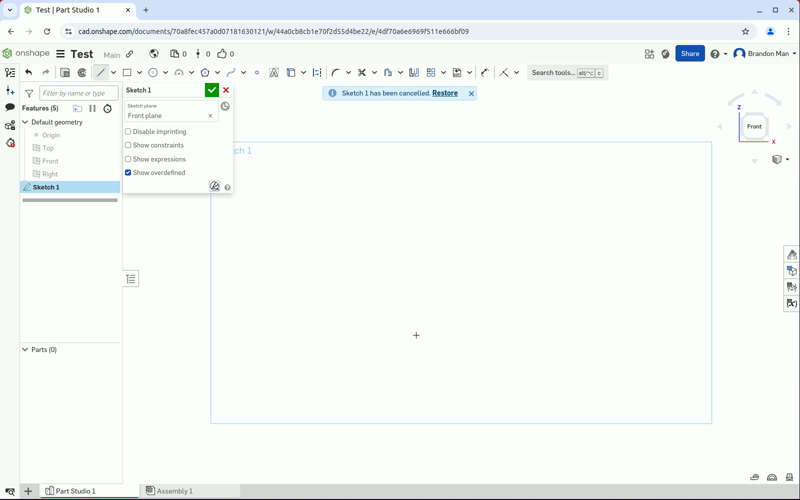
click(416, 334)
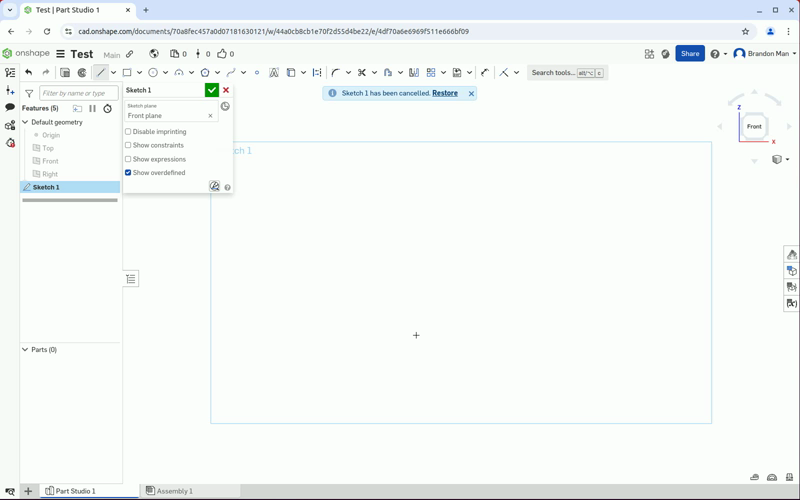
key_up(shift)
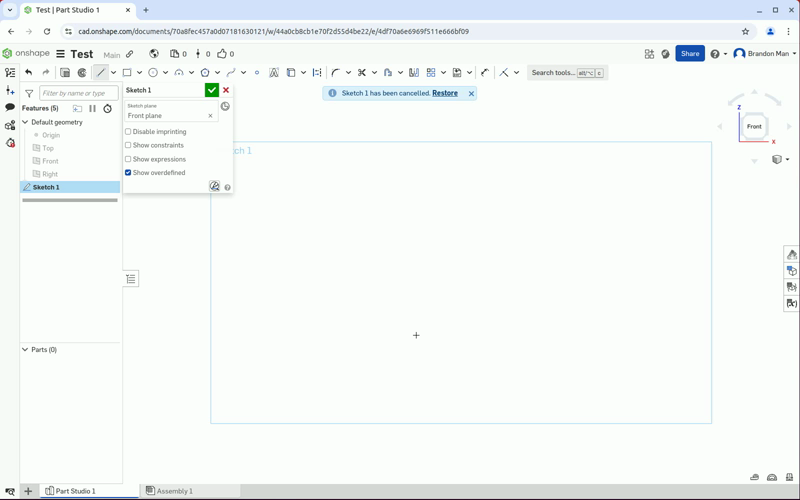
key_down(shift)
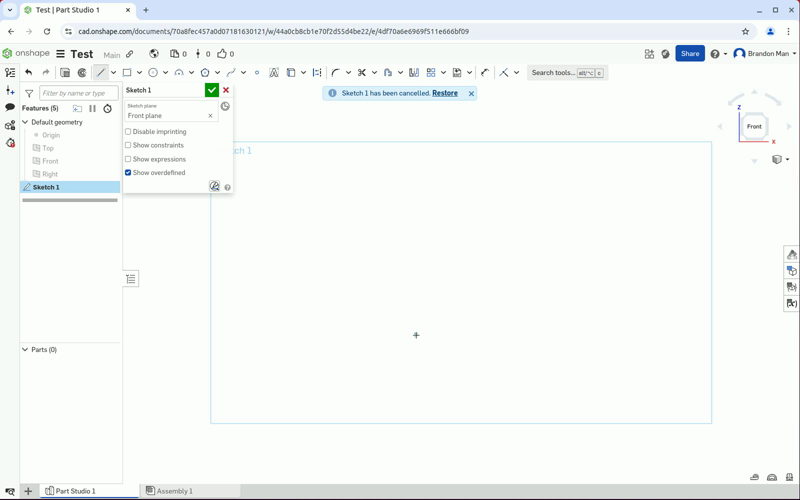
mouse_move(512, 334)
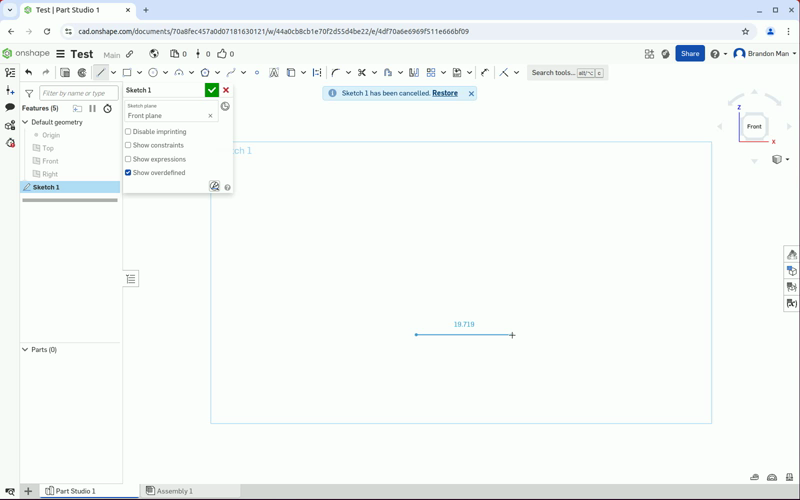
click(512, 334)
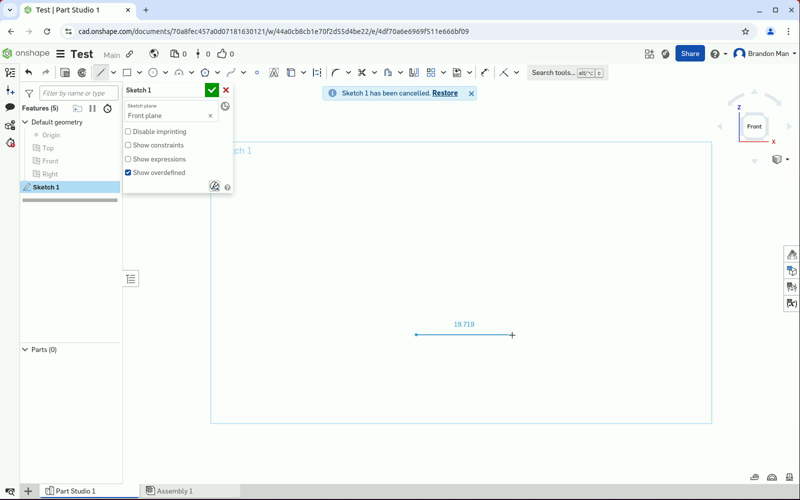
key_up(shift)
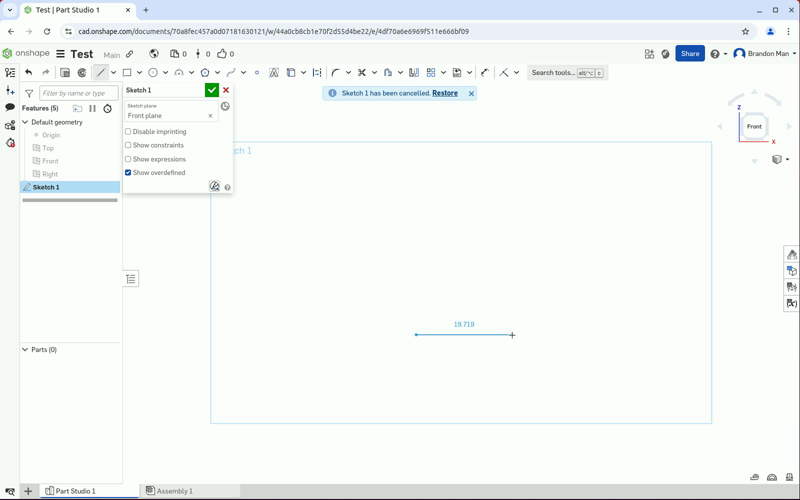
key_down(shift)
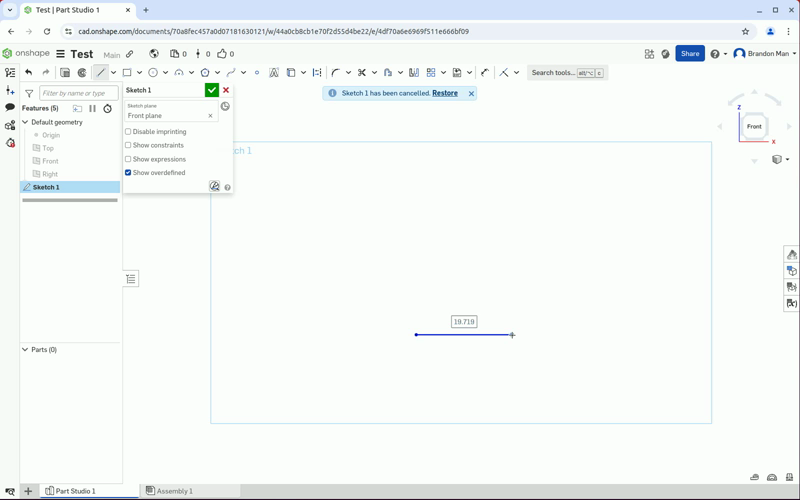
mouse_move(512, 238)
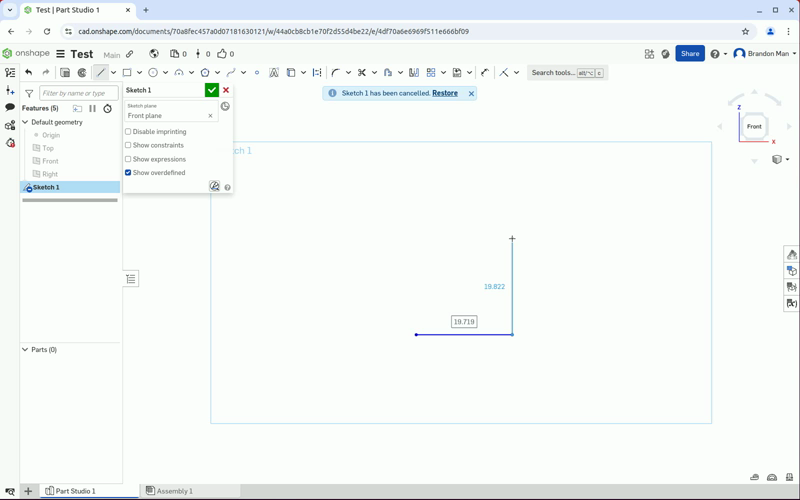
click(512, 238)
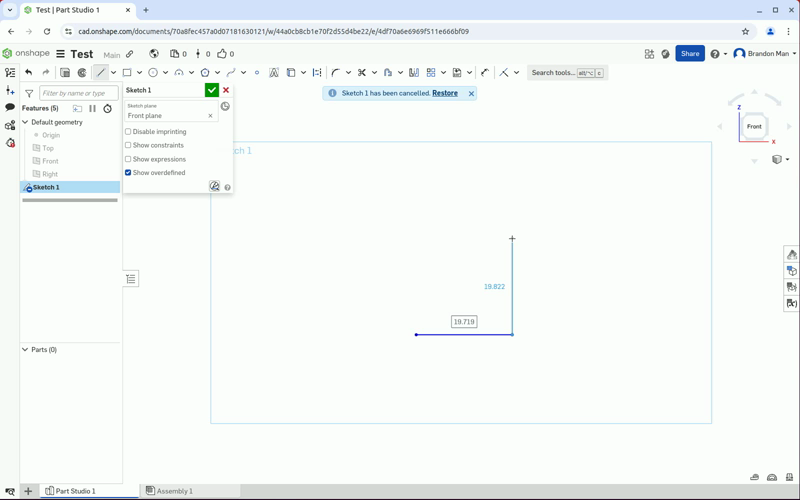
key_up(shift)
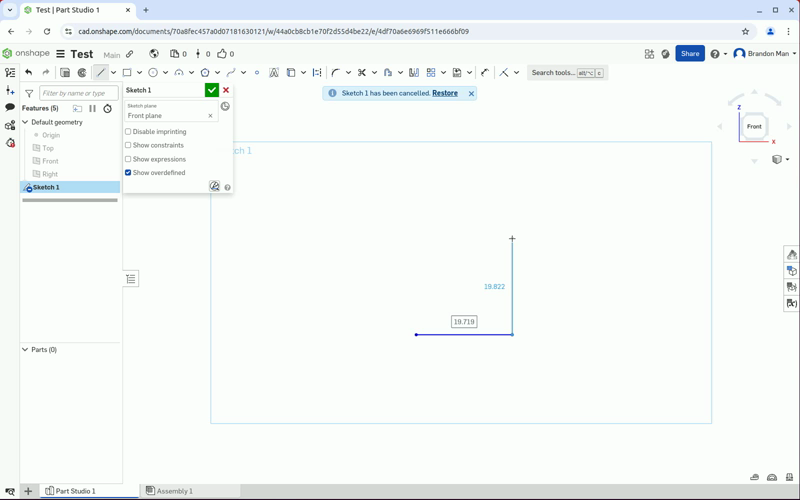
key_down(shift)
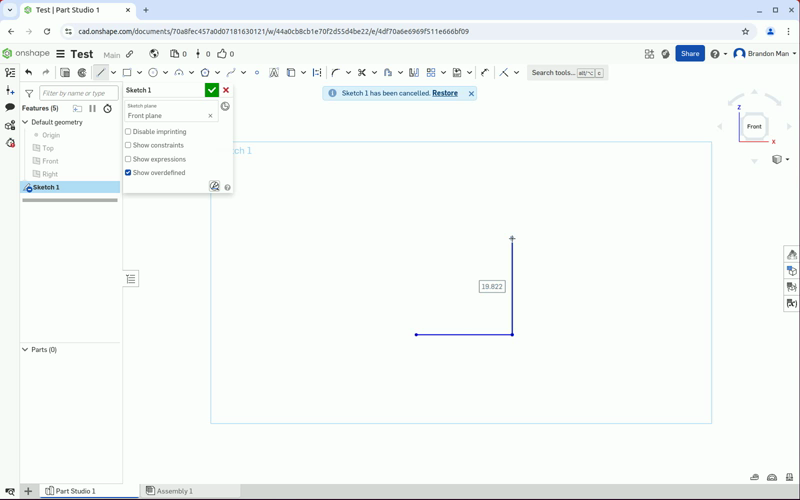
mouse_move(416, 238)
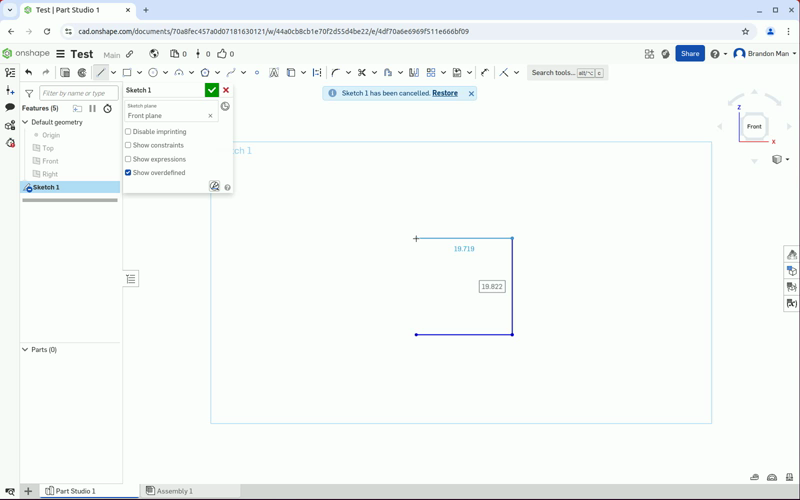
click(416, 238)
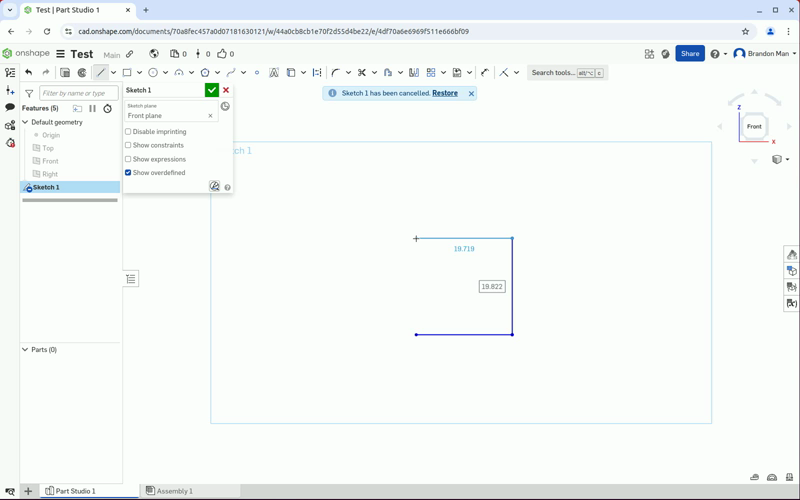
key_up(shift)
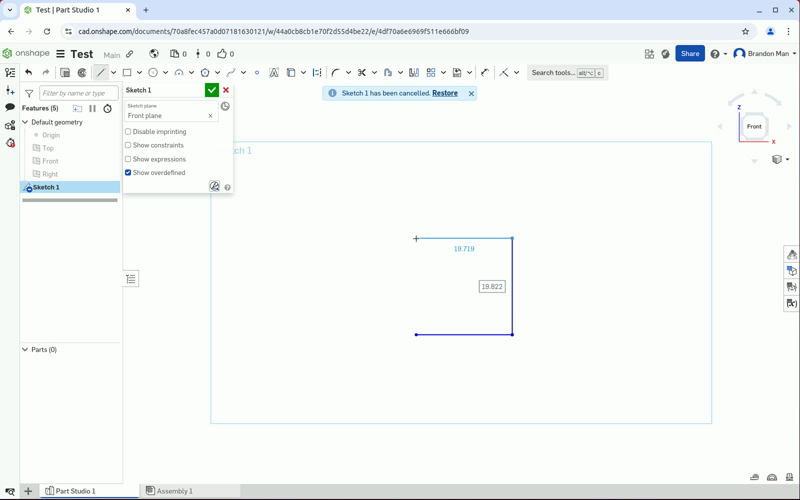
key_down(shift)
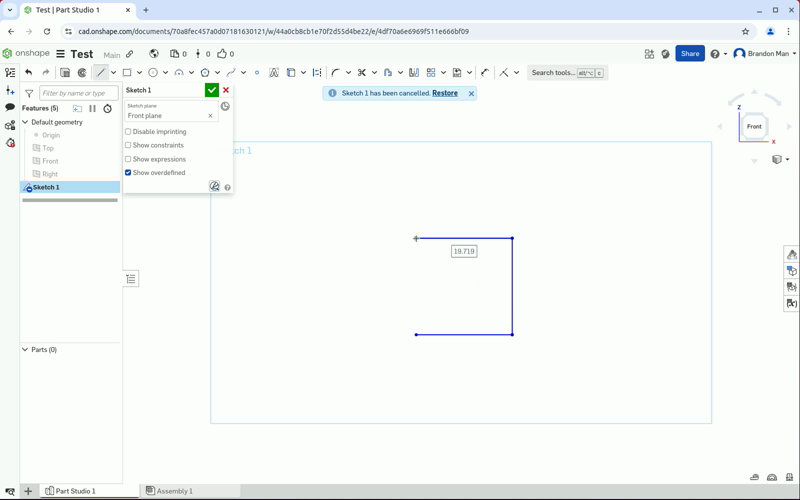
mouse_move(416, 334)
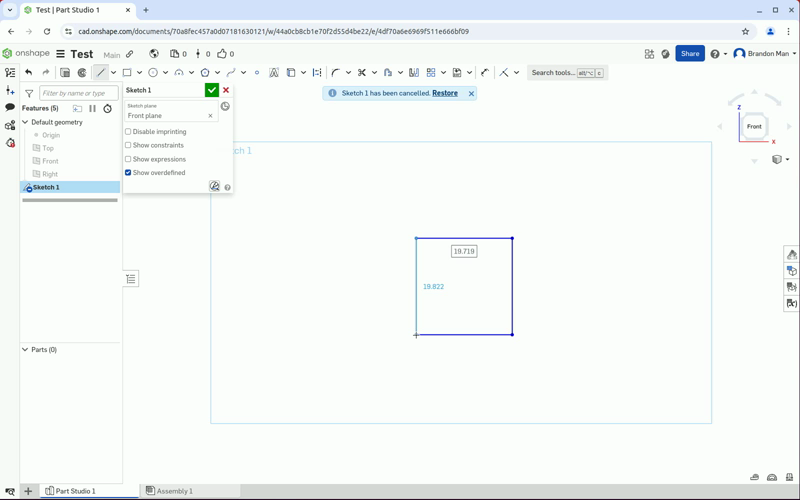
key_up(shift)
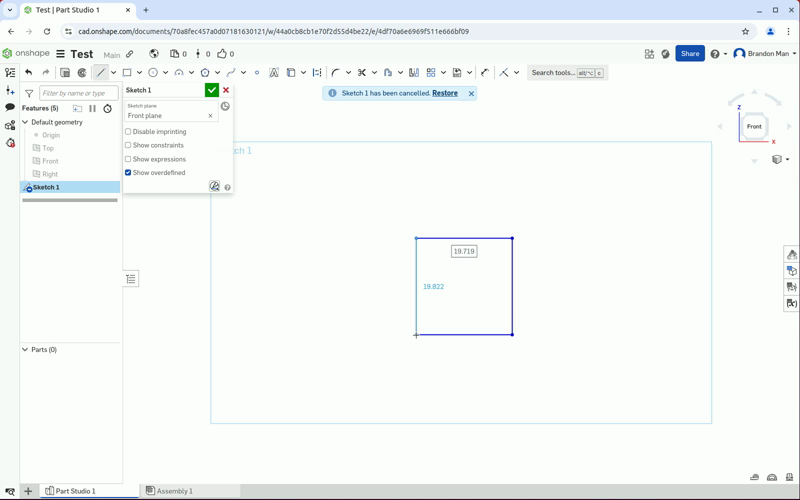
click(416, 334)
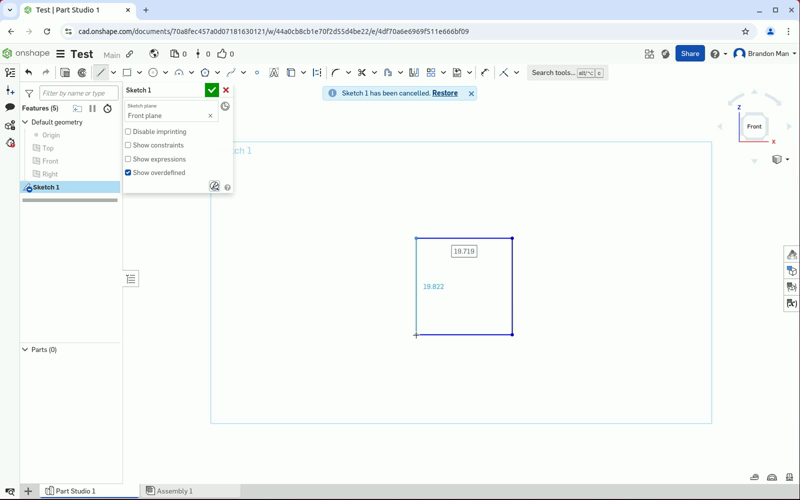
key(esc)
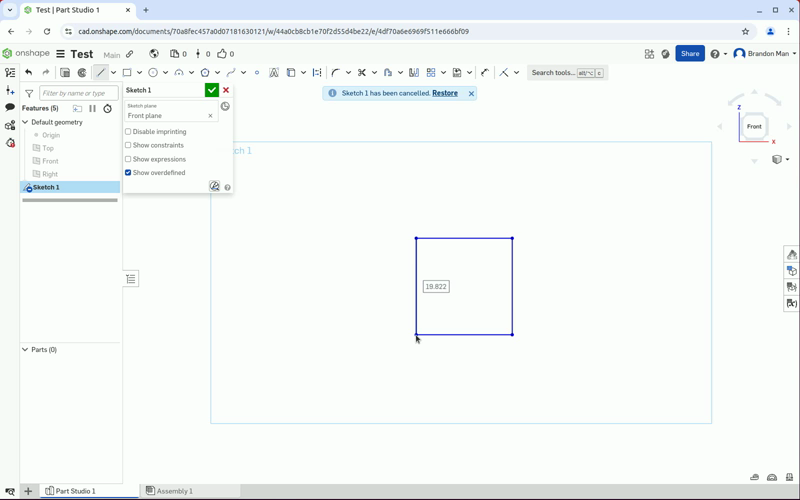
mouse_move(452, 323)
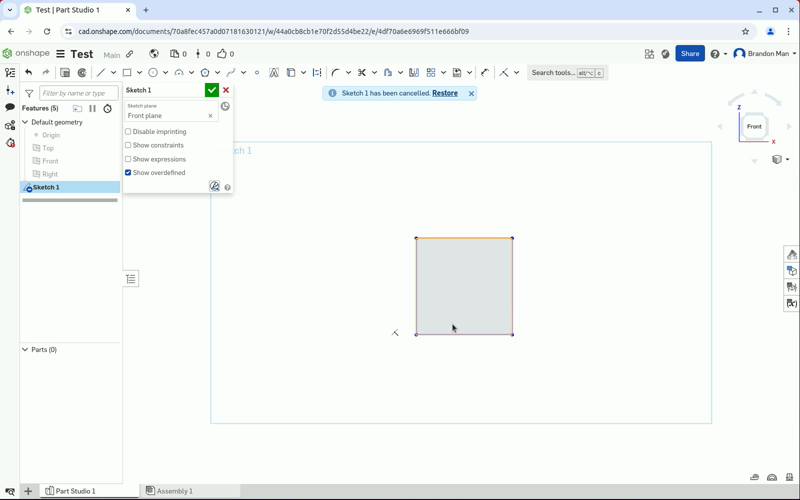
click(452, 323)
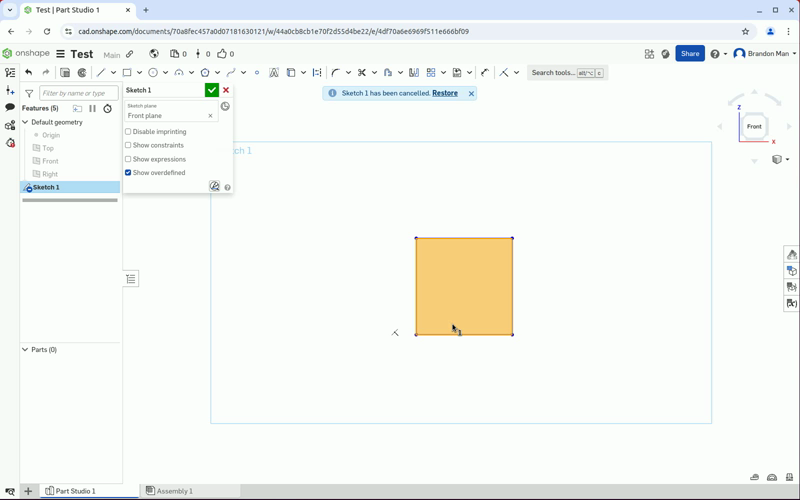
mouse_move(73, 352)
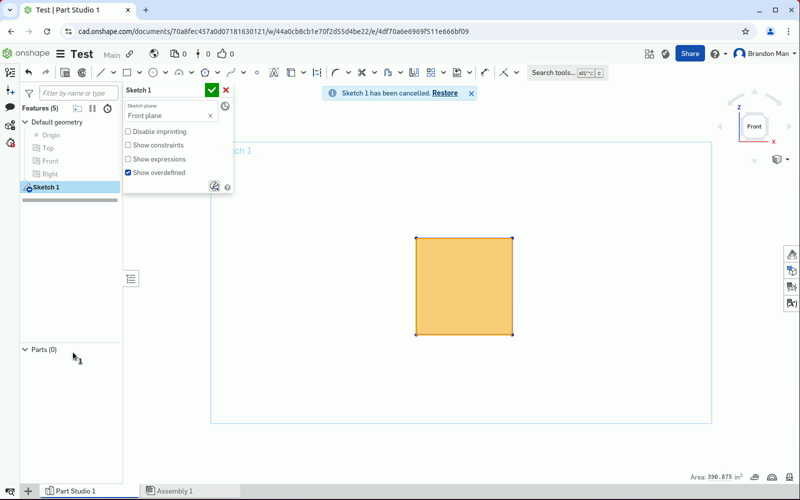
key(shift+y)
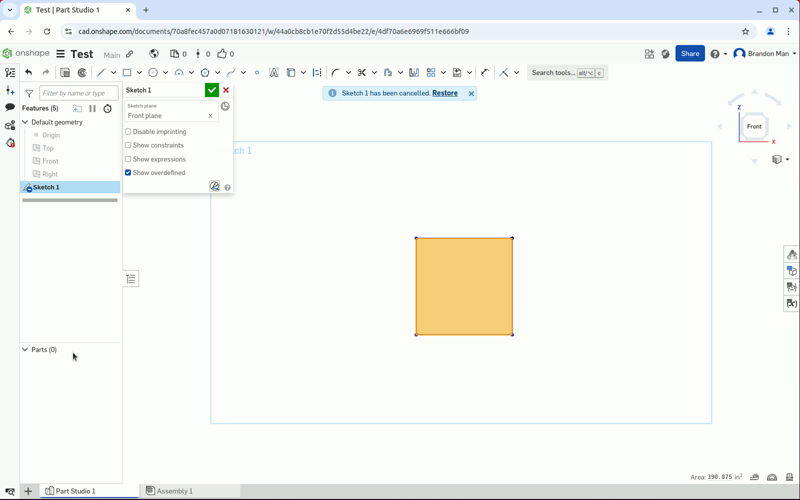
key(shift+e)
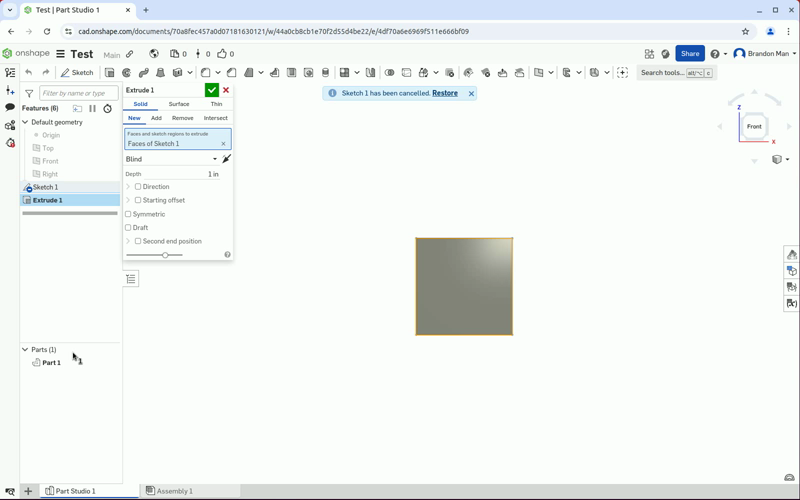
mouse_move(143, 106)
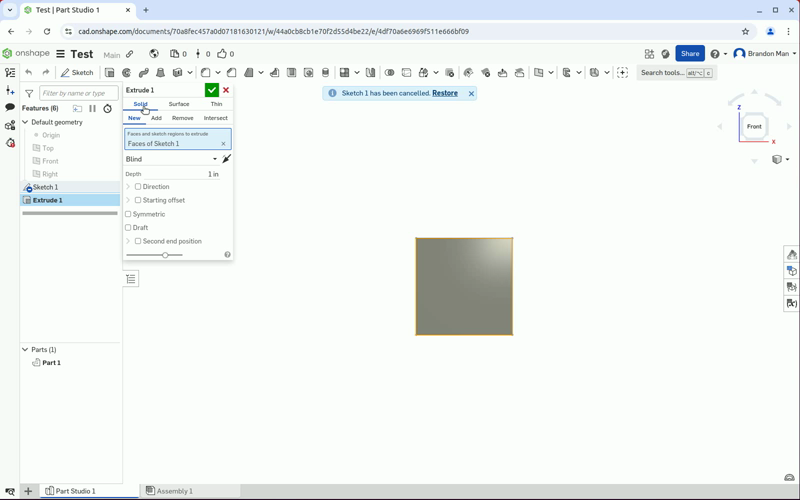
click(143, 106)
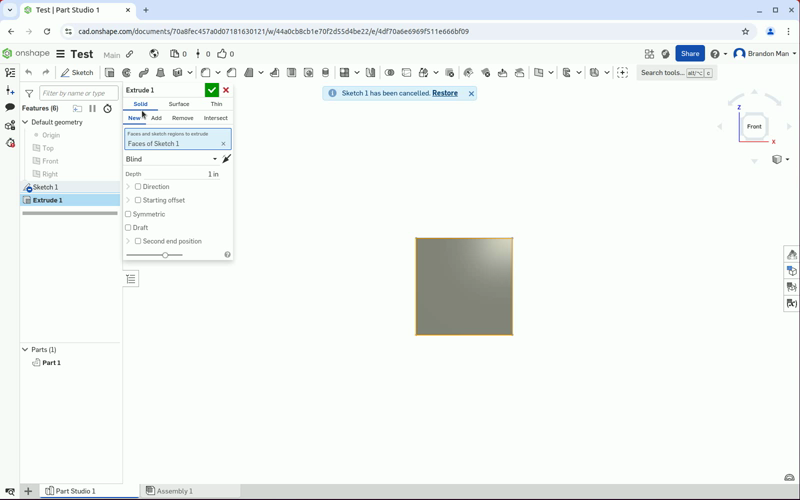
mouse_move(137, 120)
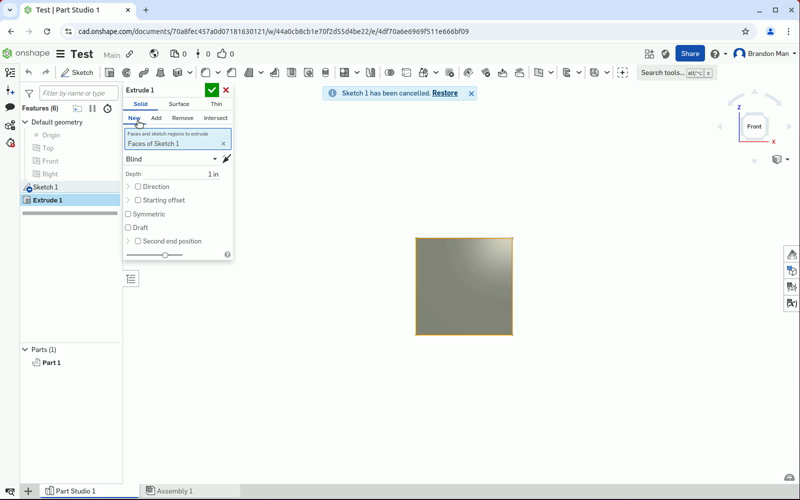
click(137, 120)
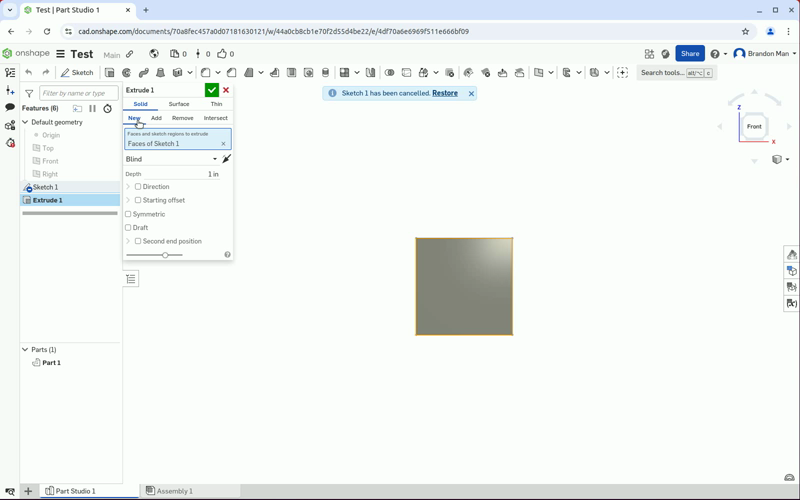
key(tab, 4)
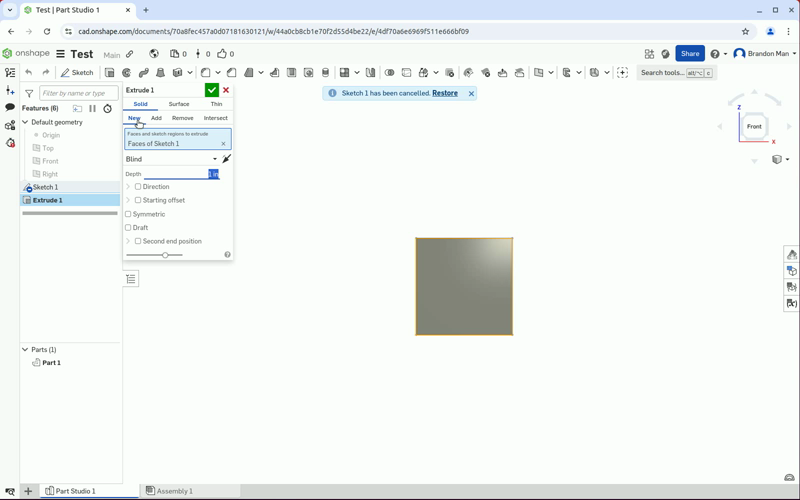
text(23.108)
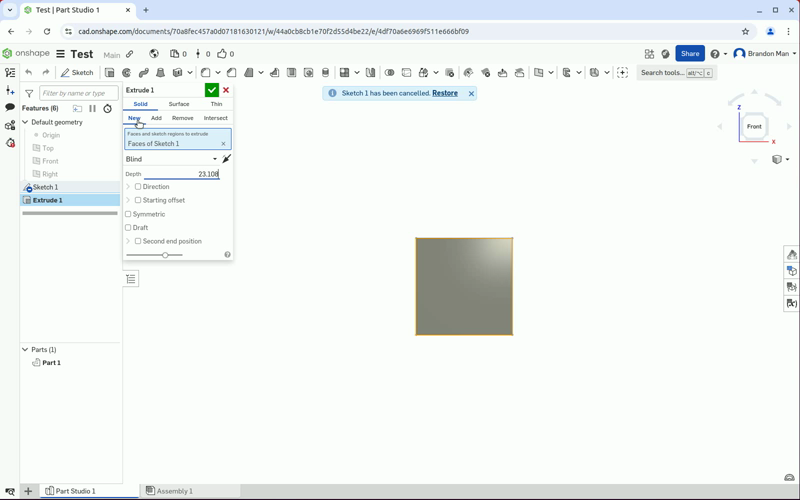
key(enter)
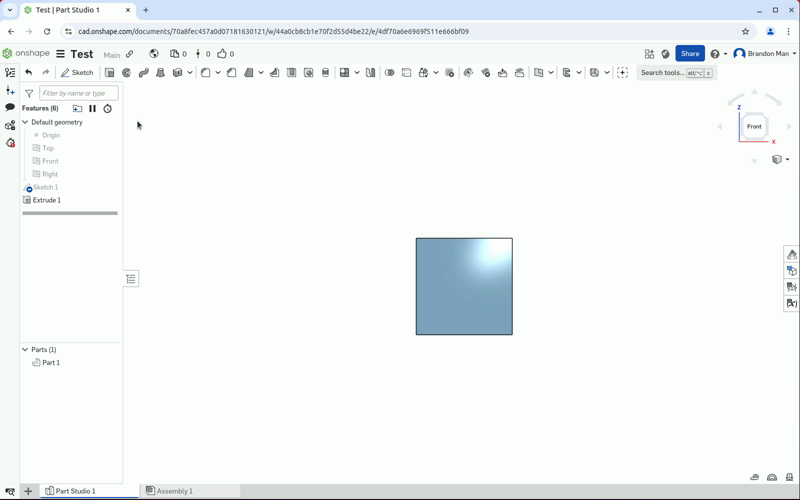
key(shift+h)
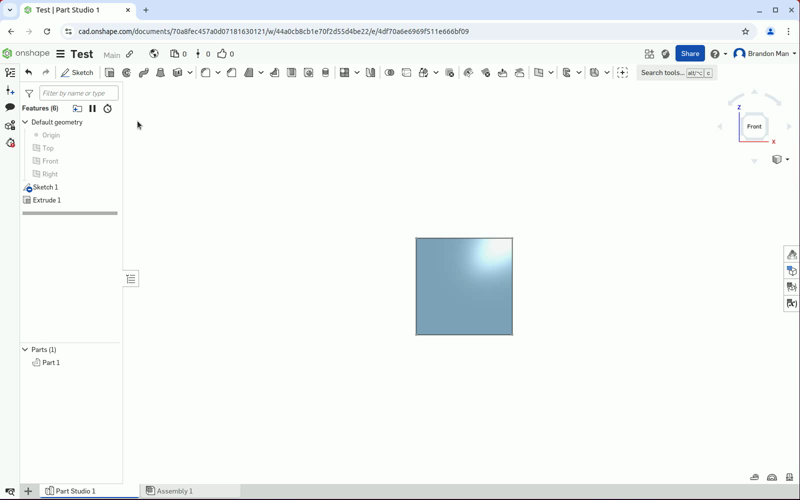
key(shift+h)
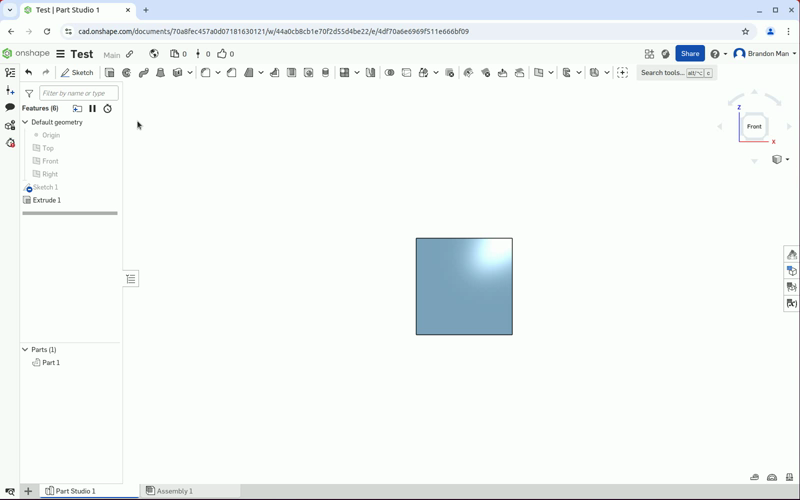
mouse_move(73, 189)
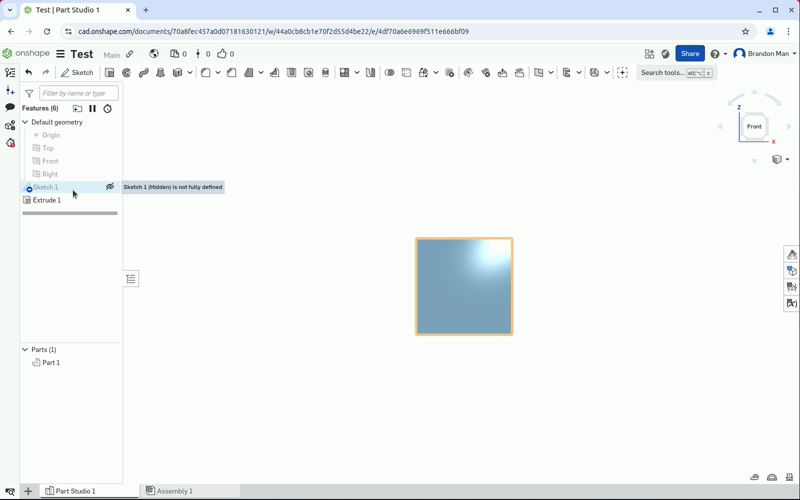
click(73, 189)
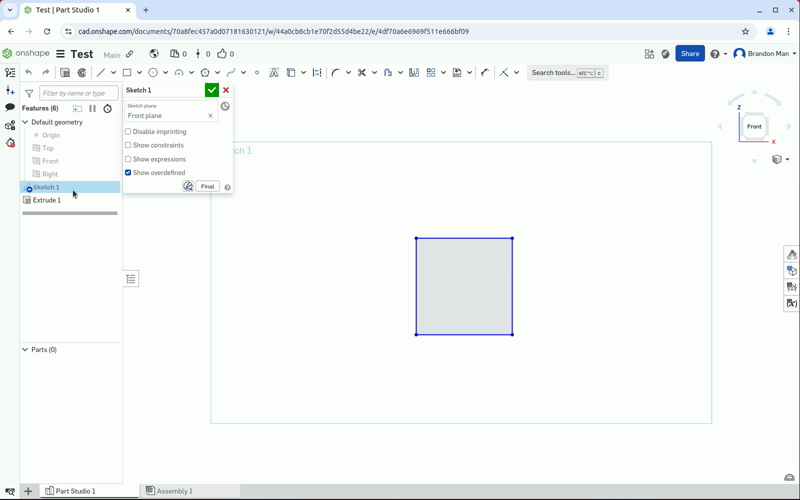
mouse_move(229, 92)
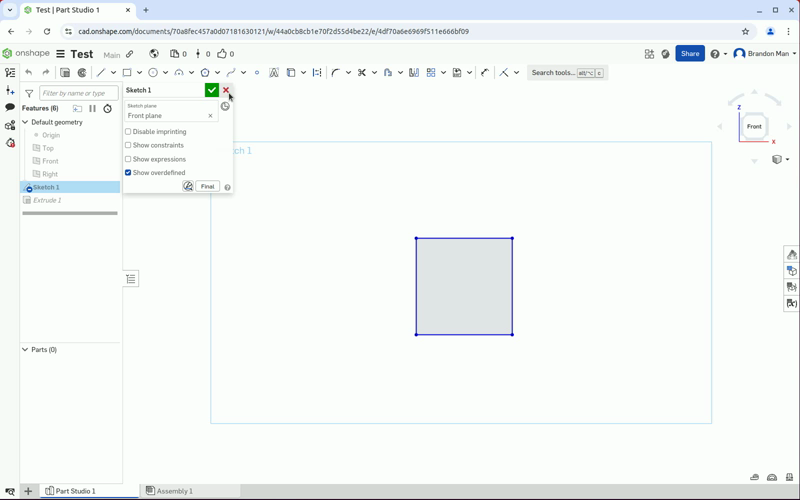
click(229, 92)
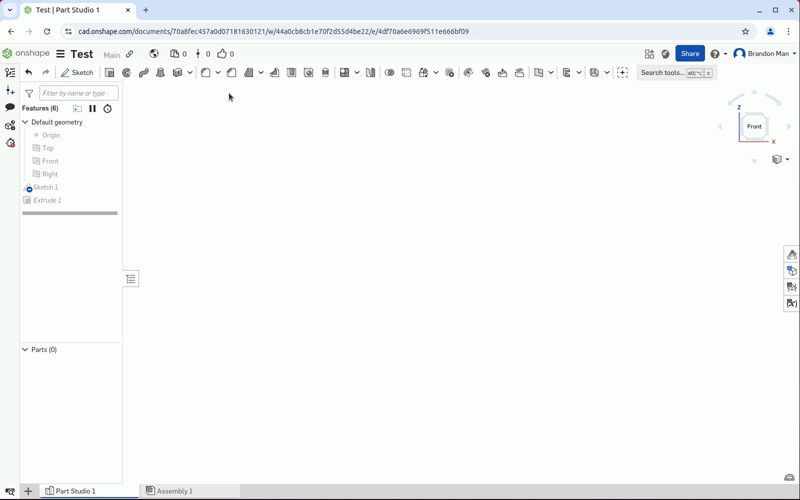
mouse_move(541, 75)
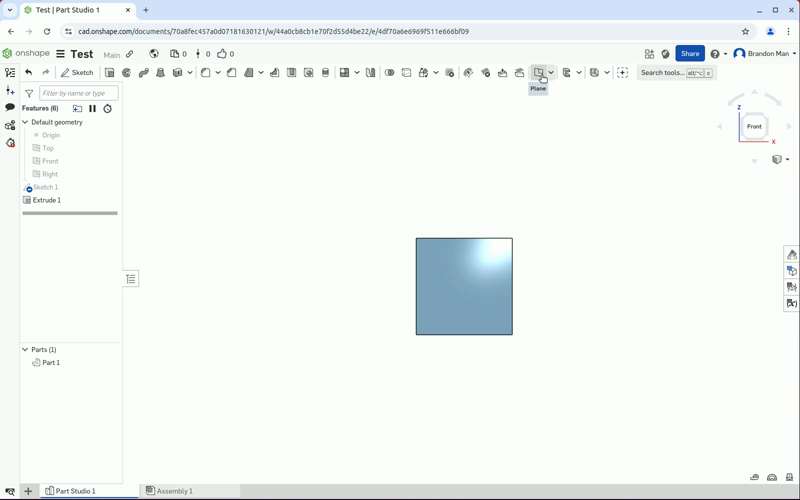
click(541, 75)
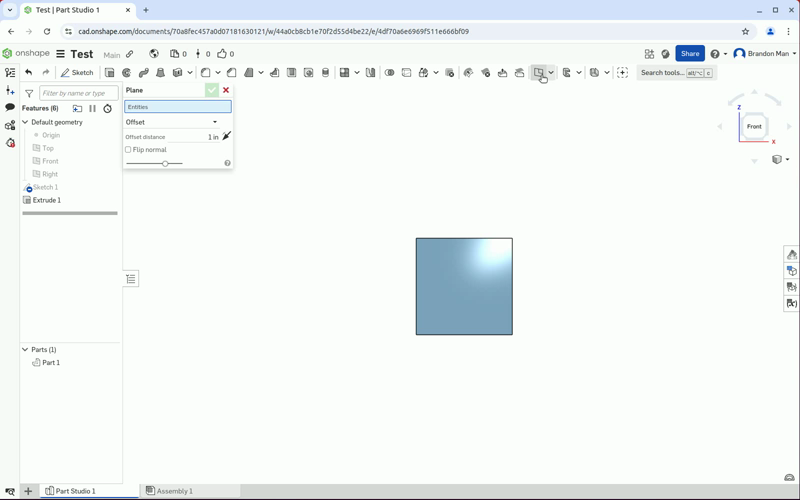
mouse_move(73, 163)
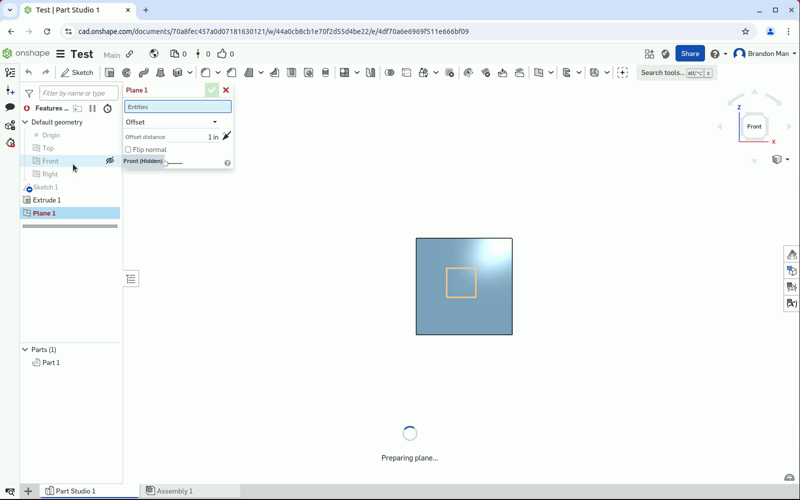
click(73, 163)
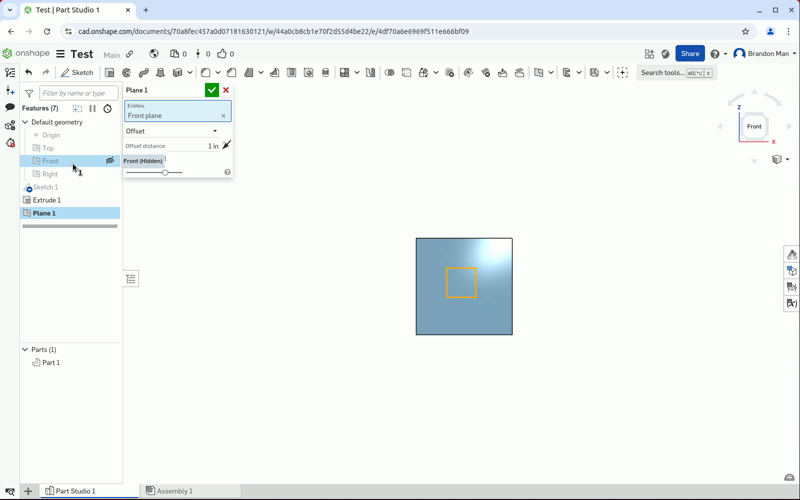
key(tab, 2)
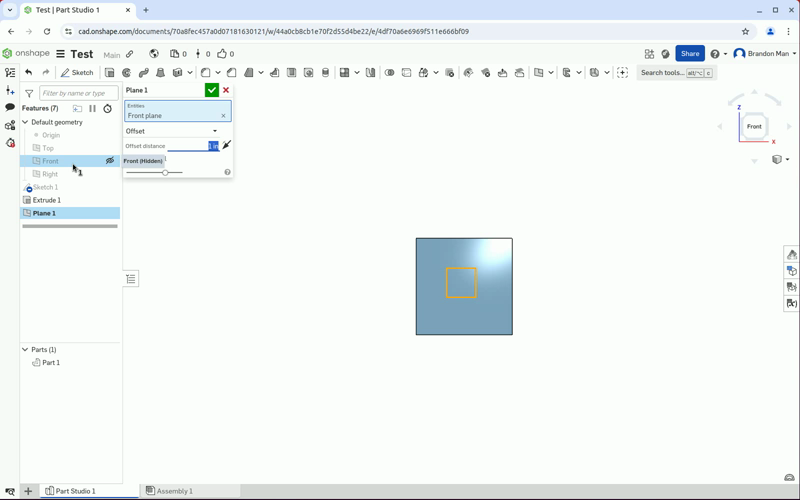
text(23.108)
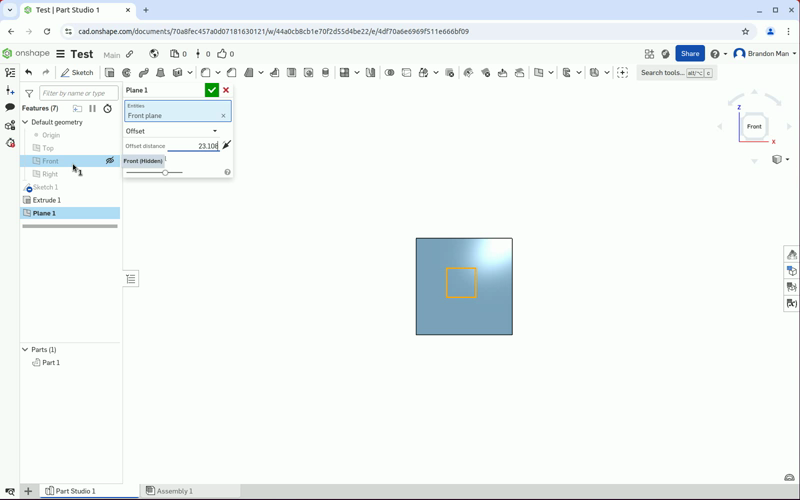
key(enter, 2)
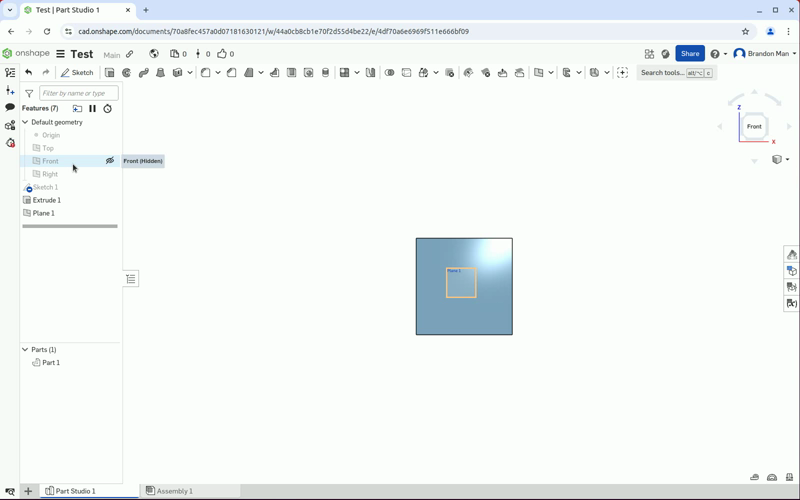
key(shift+s)
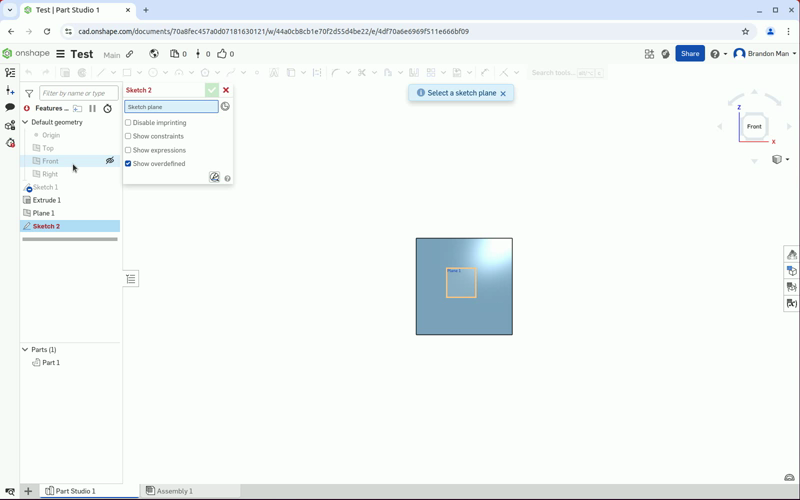
mouse_move(73, 215)
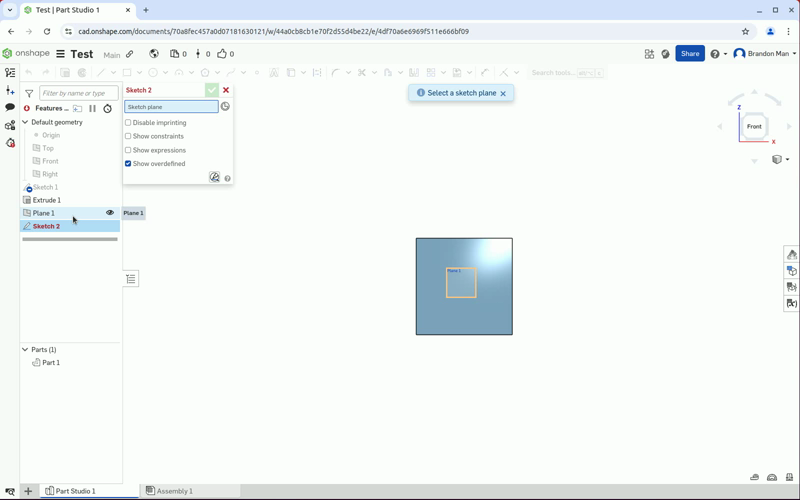
click(73, 215)
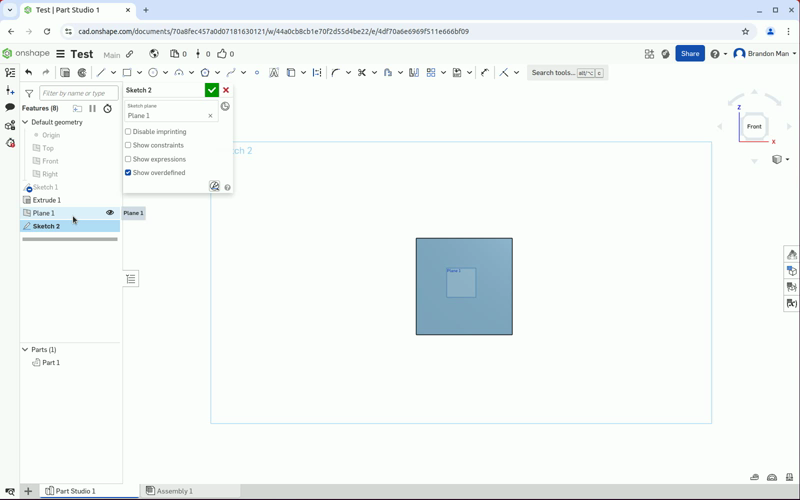
mouse_move(73, 352)
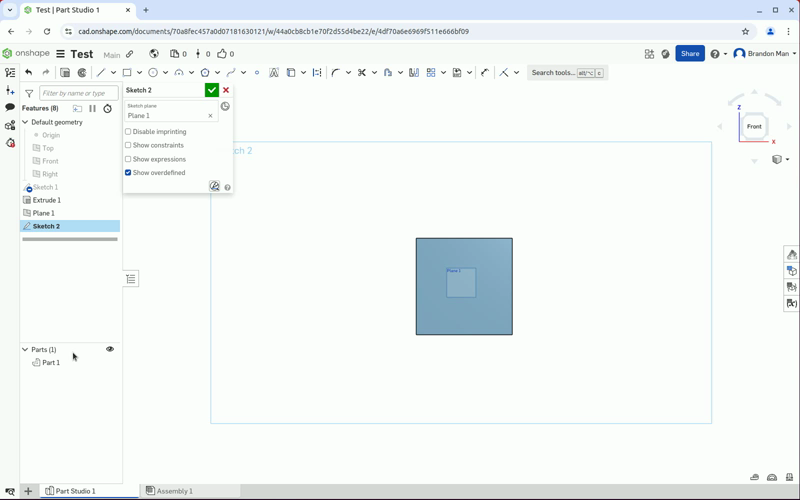
key(y)
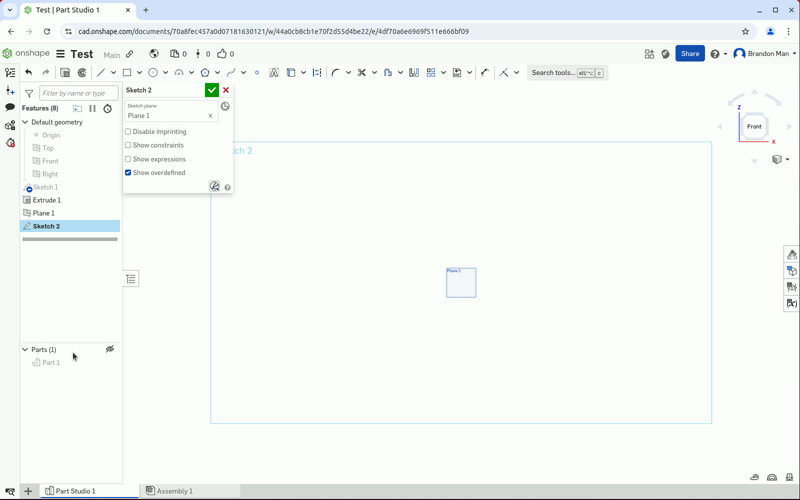
key(c)
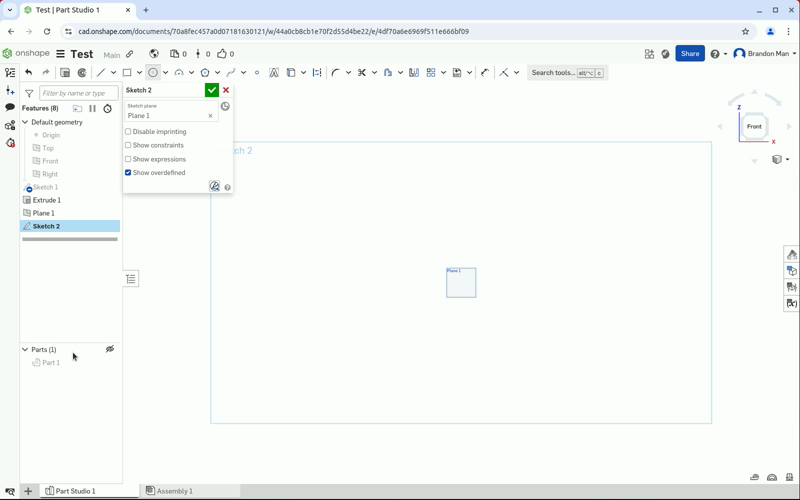
key_down(shift)
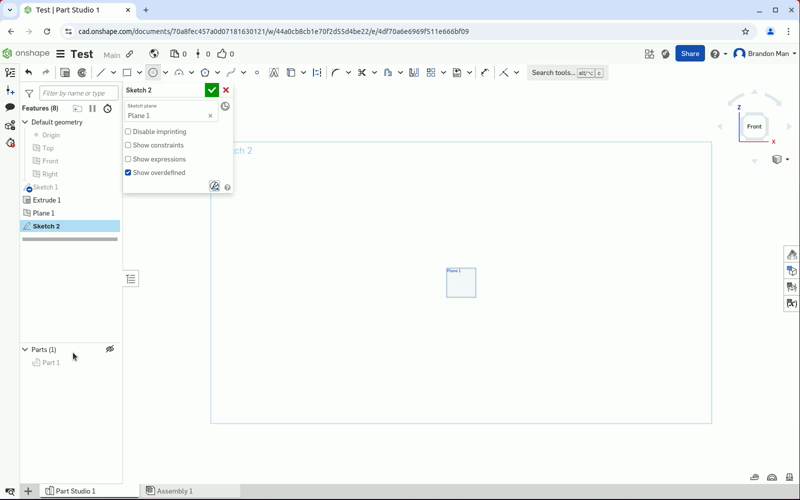
mouse_move(461, 282)
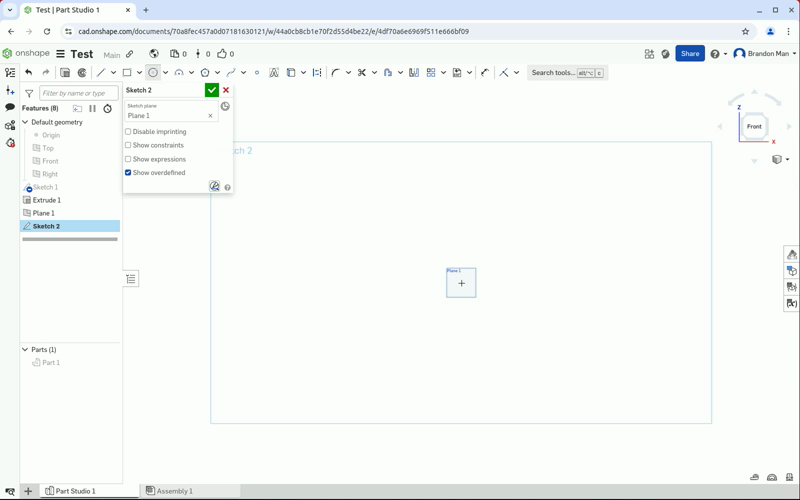
click(461, 282)
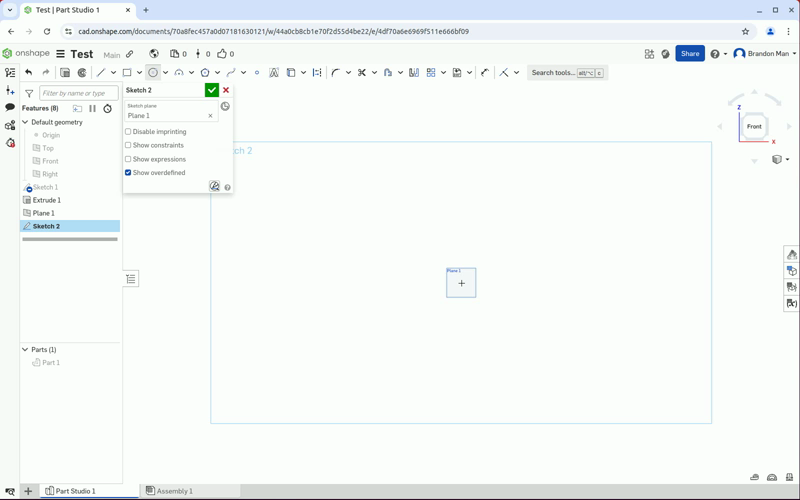
key_up(shift)
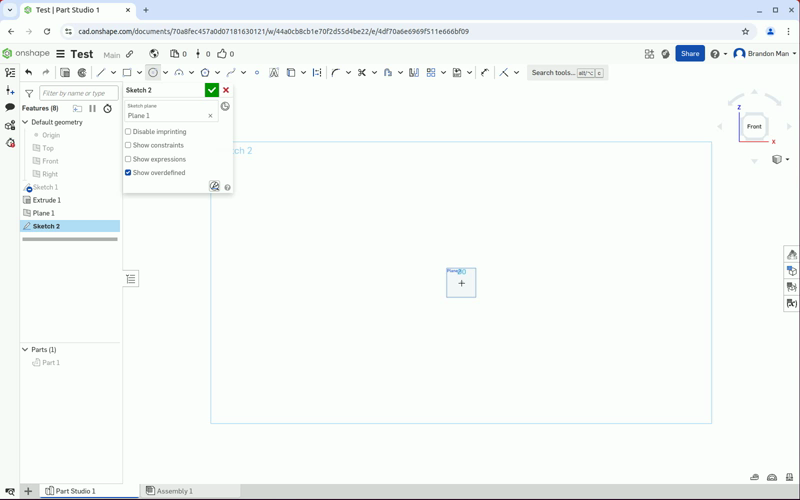
mouse_move(498, 282)
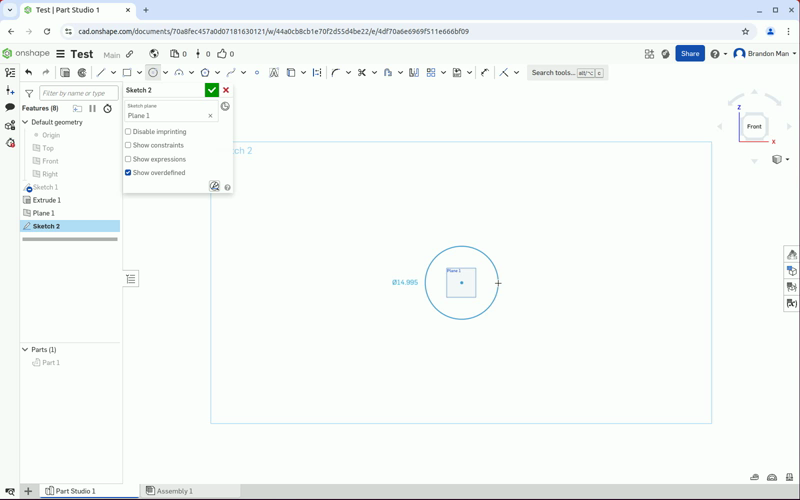
click(498, 282)
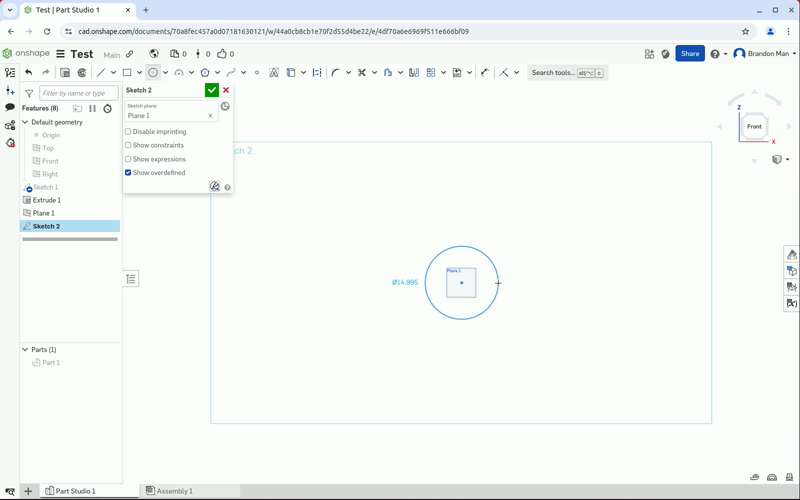
key(esc)
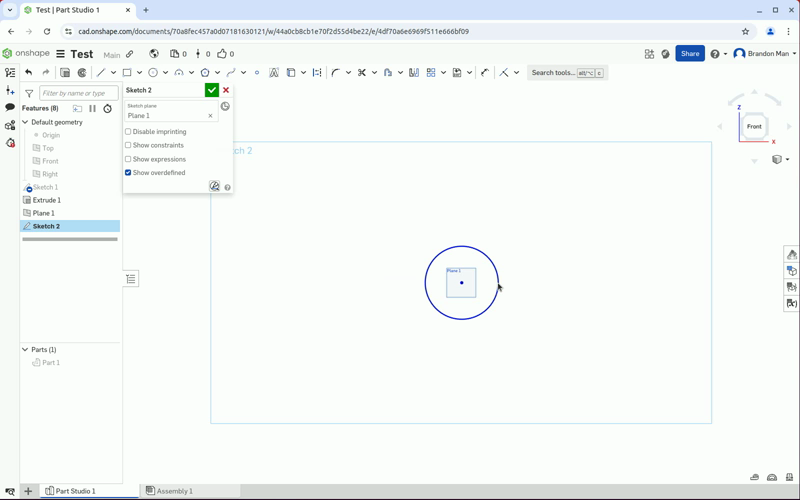
mouse_move(454, 309)
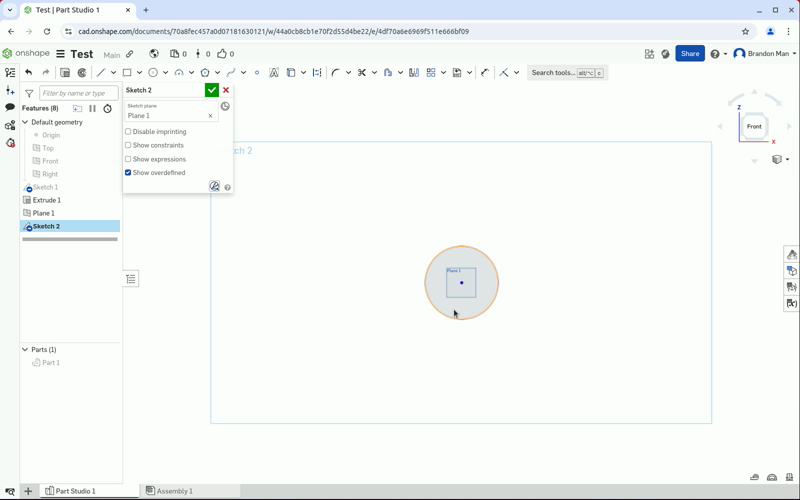
click(454, 309)
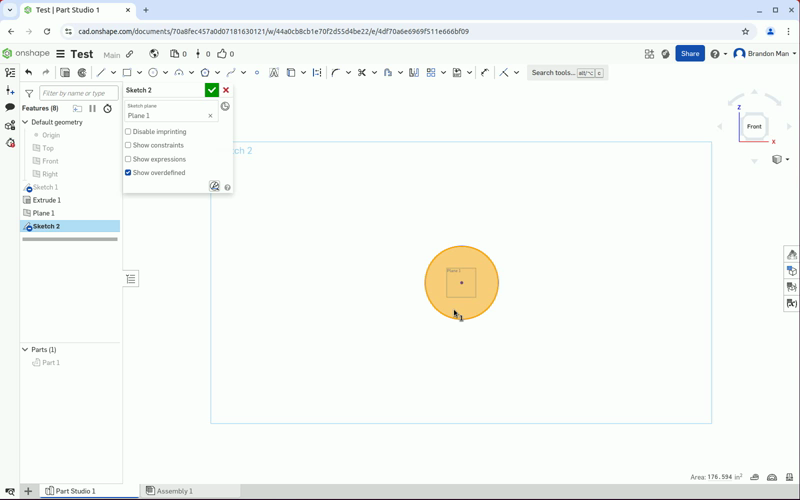
mouse_move(73, 352)
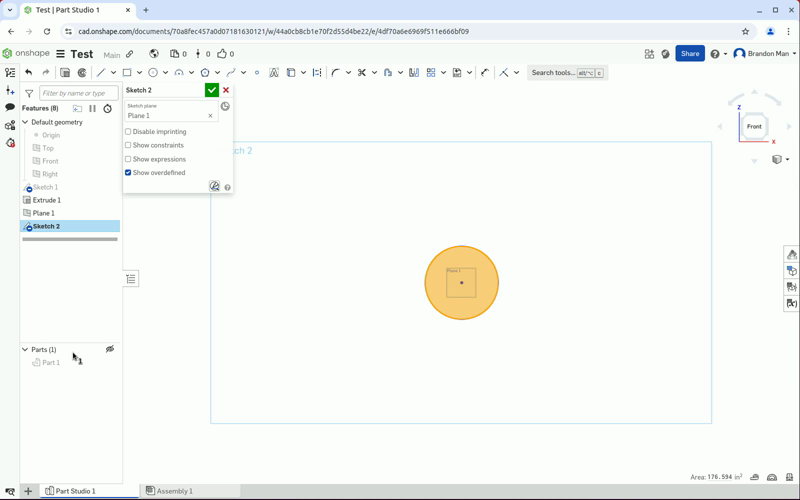
key(shift+y)
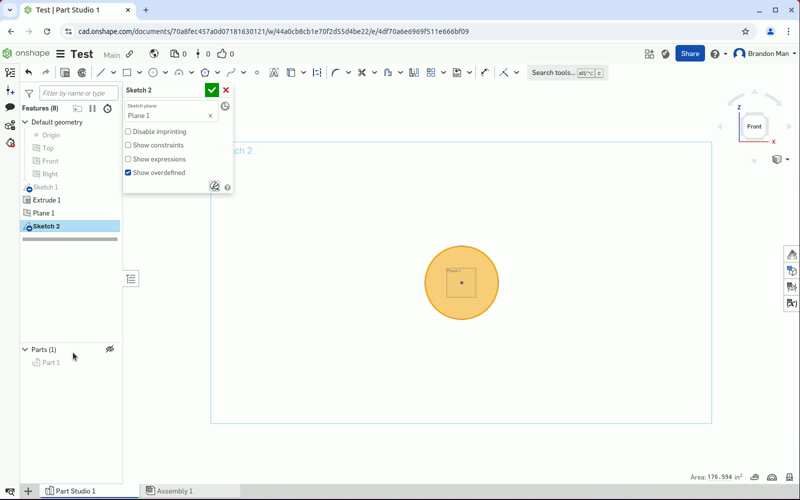
key(shift+e)
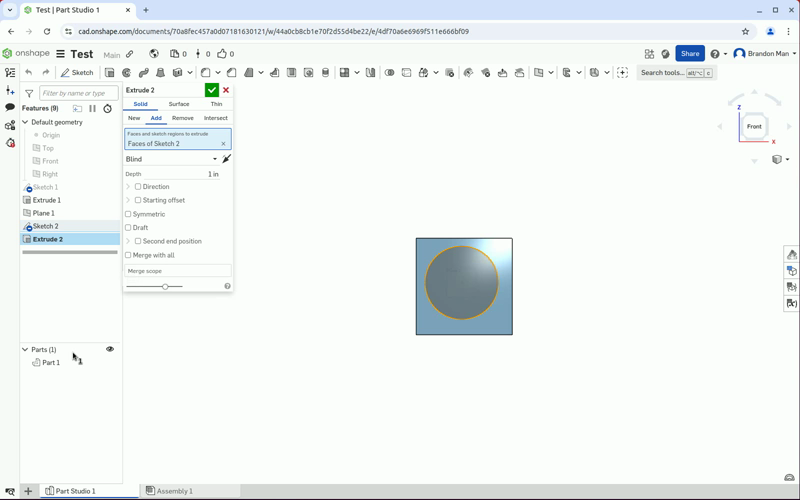
mouse_move(143, 106)
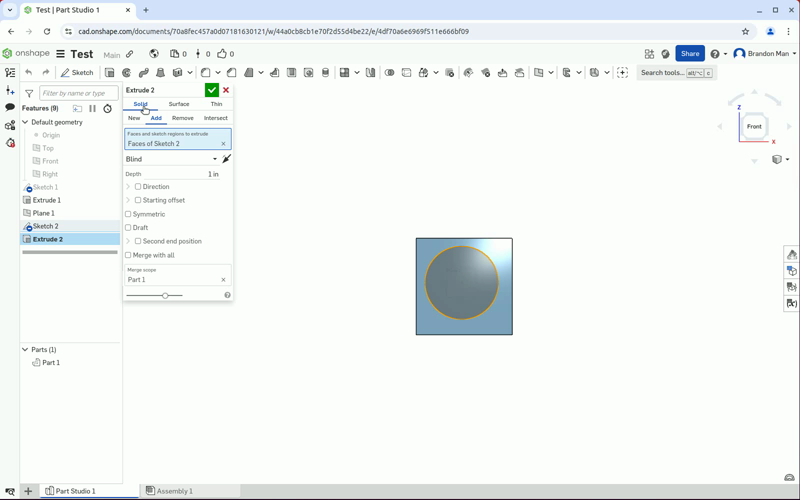
click(143, 106)
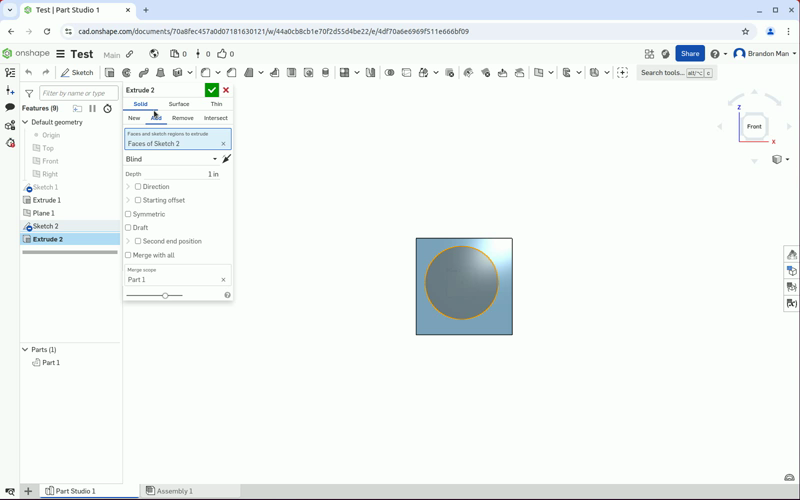
mouse_move(186, 120)
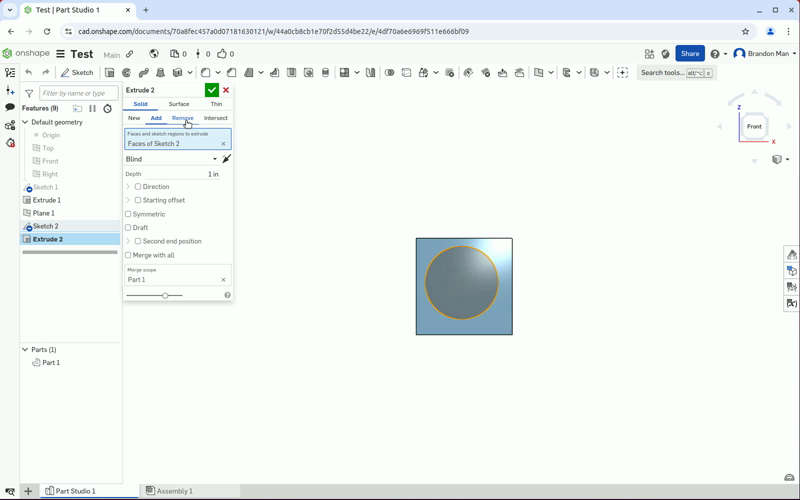
click(186, 120)
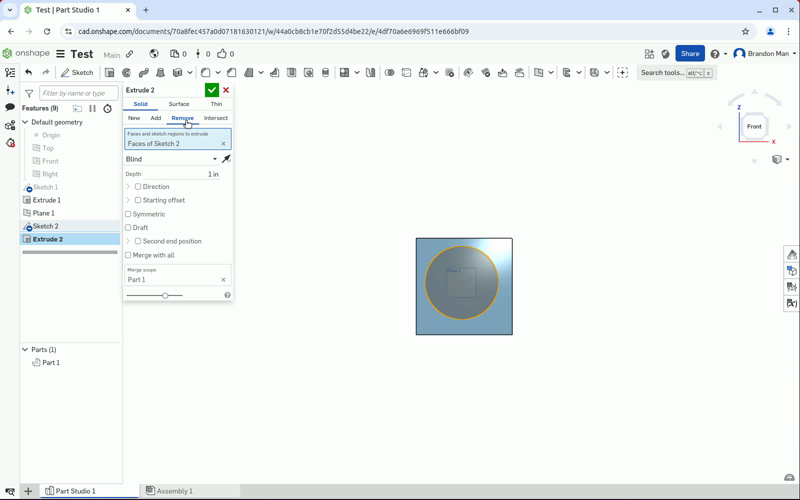
key(tab, 4)
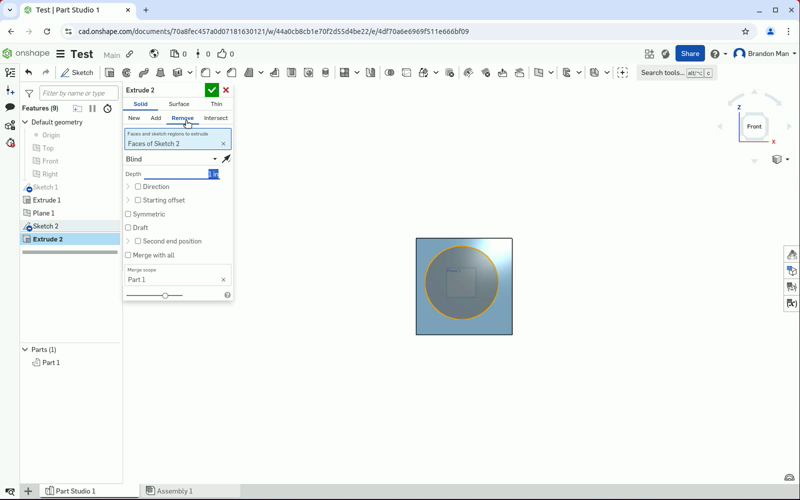
text(30.811)
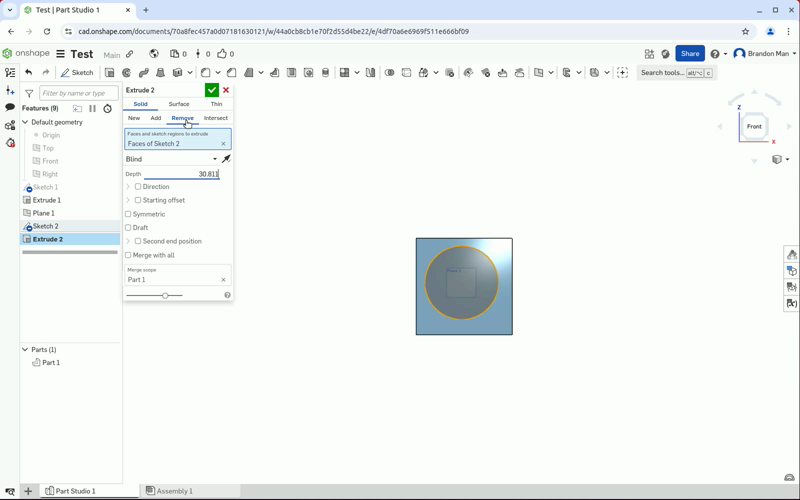
key(tab, 6)
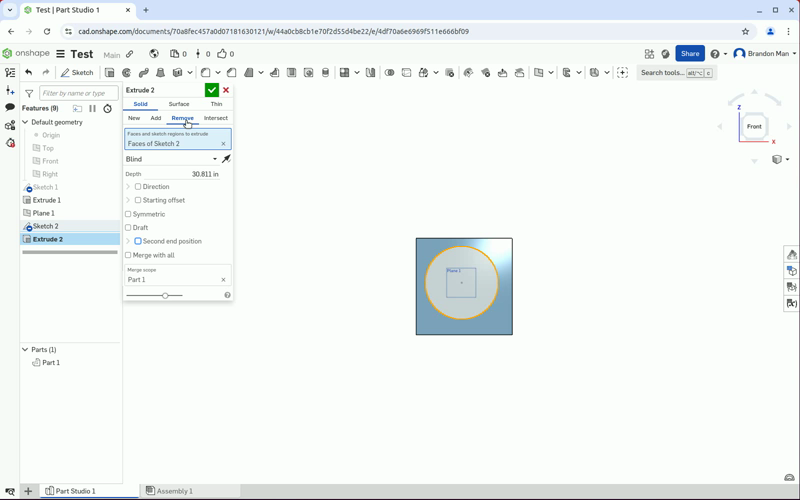
key(space)
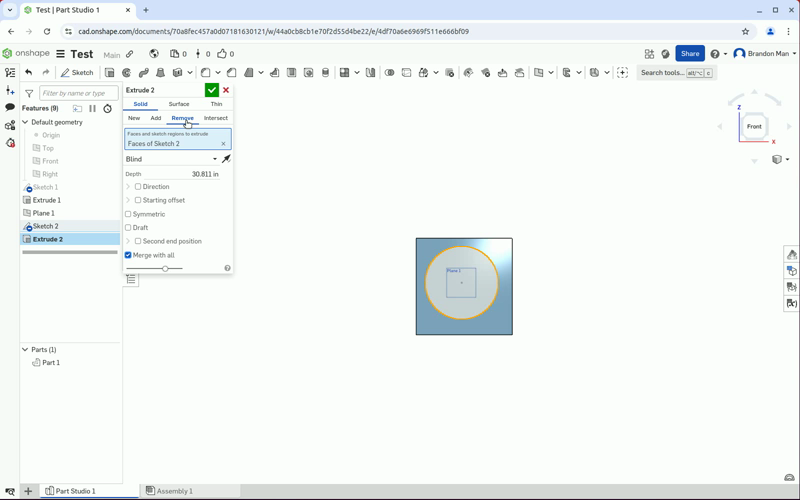
key(enter)
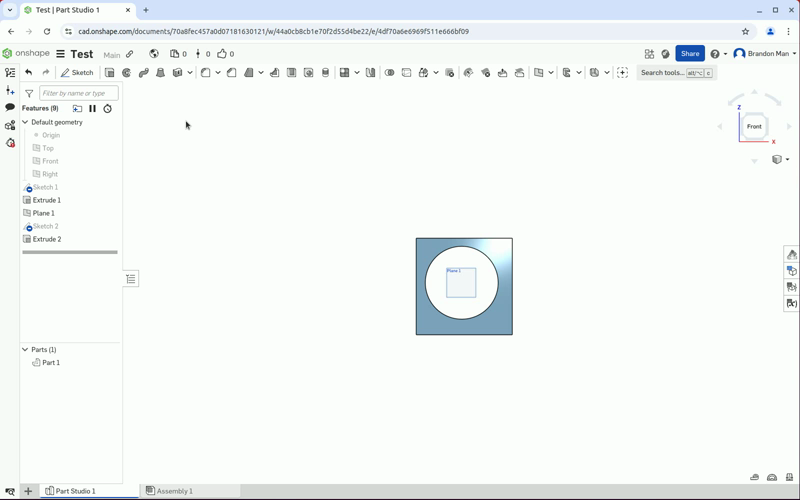
key(shift+h)
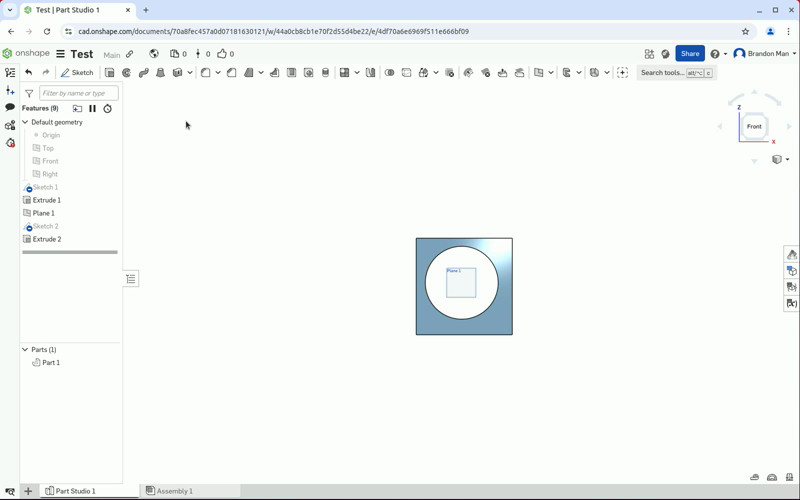
key(shift+h)
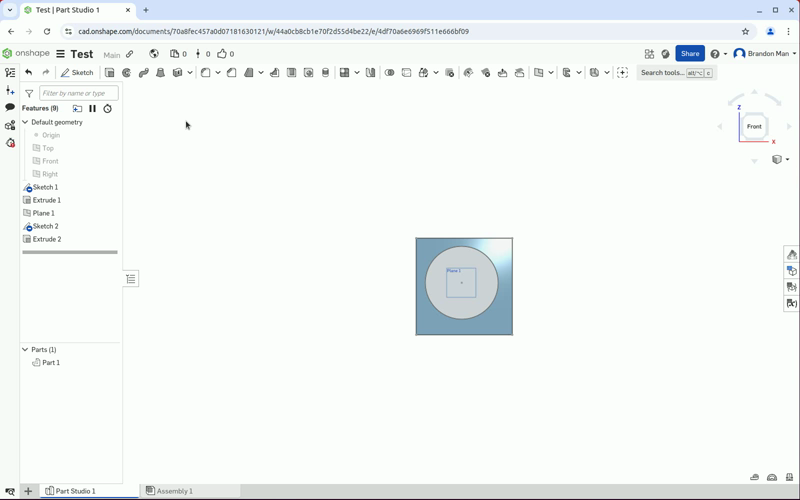
key(shift+7)
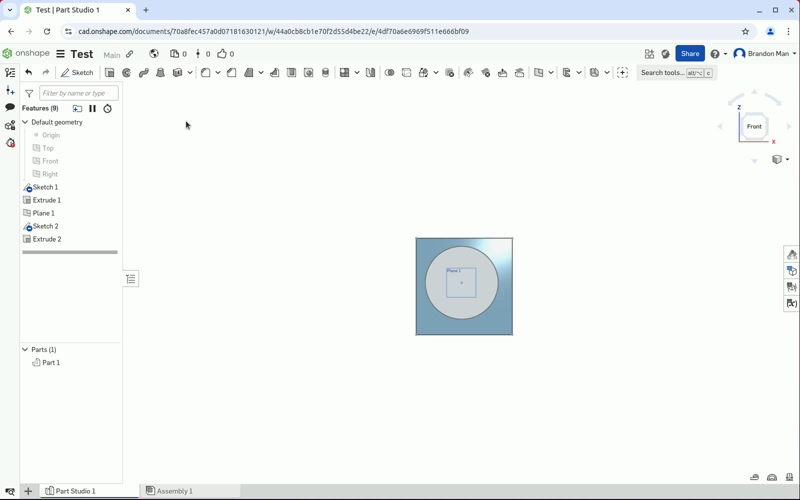
key(left, 2)
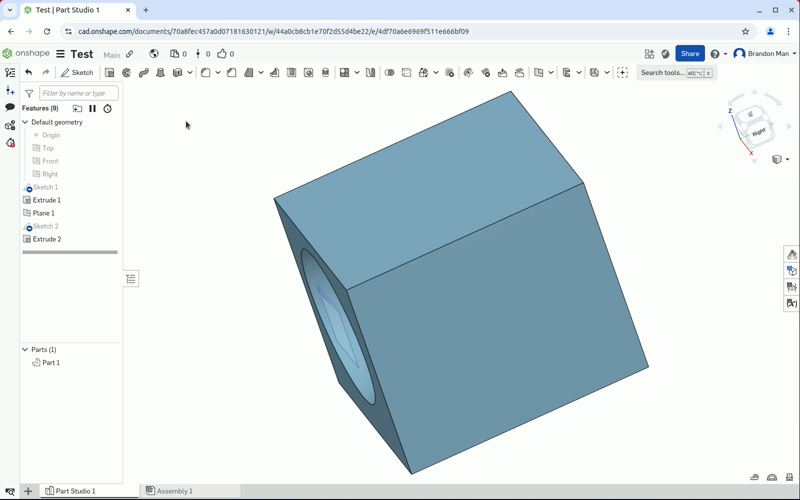
key(down, 2)
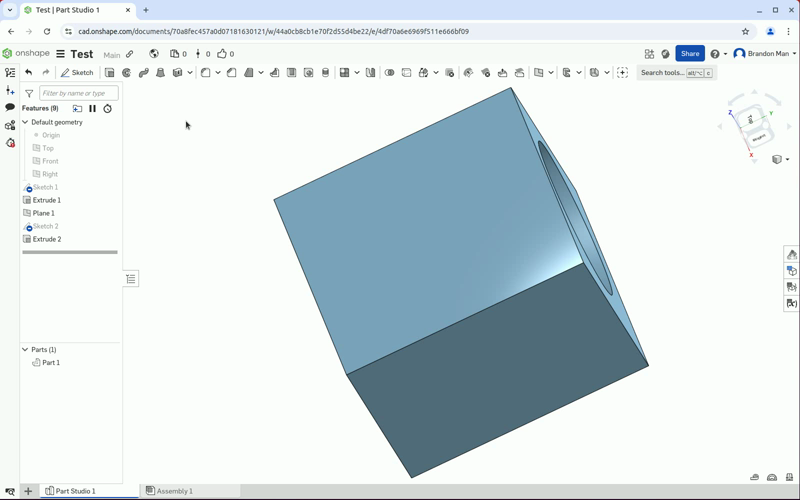
key(up, 2)
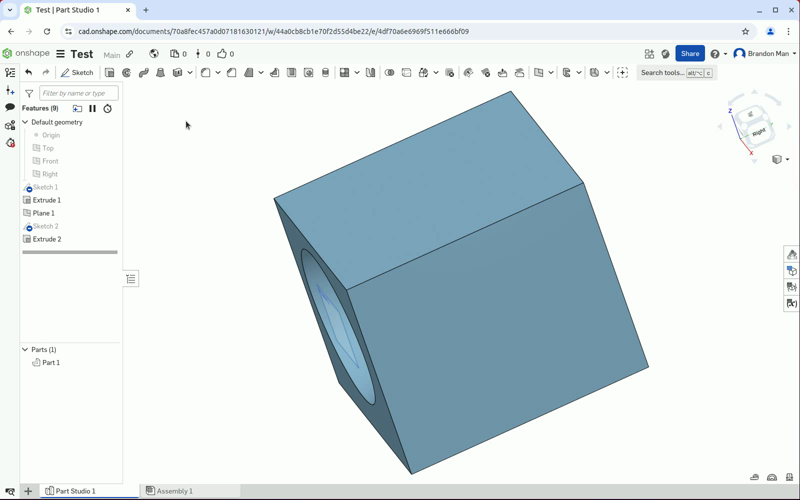
key(right, 2)
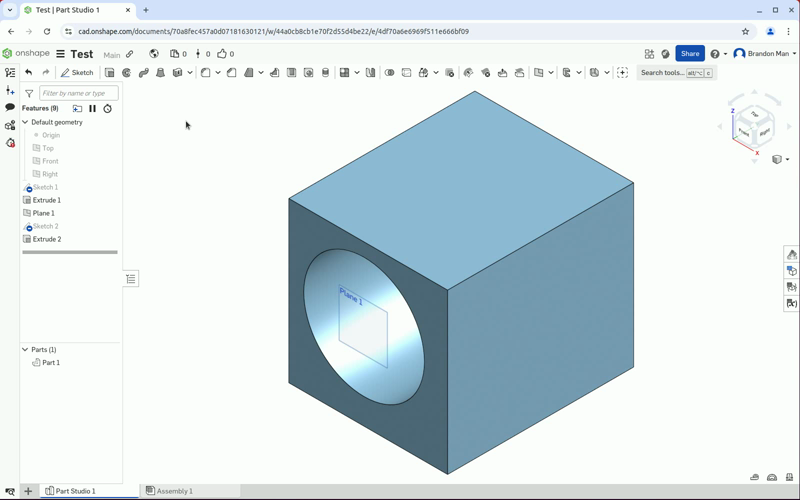
mouse_move(73, 189)
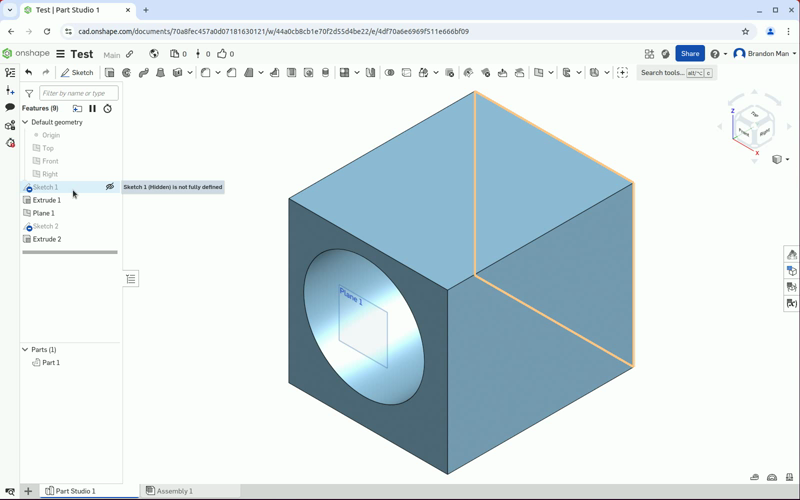
click(73, 189)